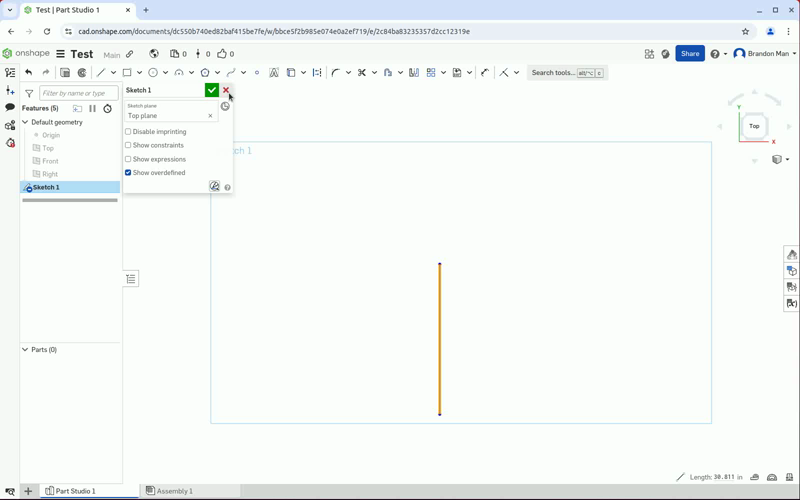
key(shift+h)
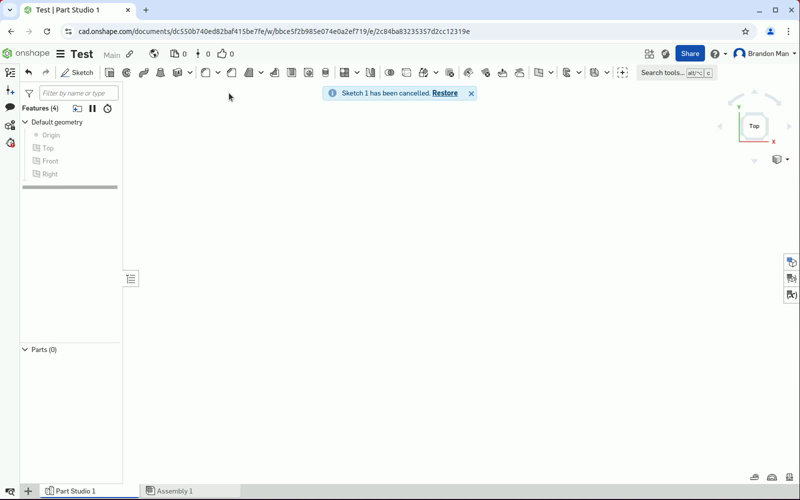
mouse_move(73, 352)
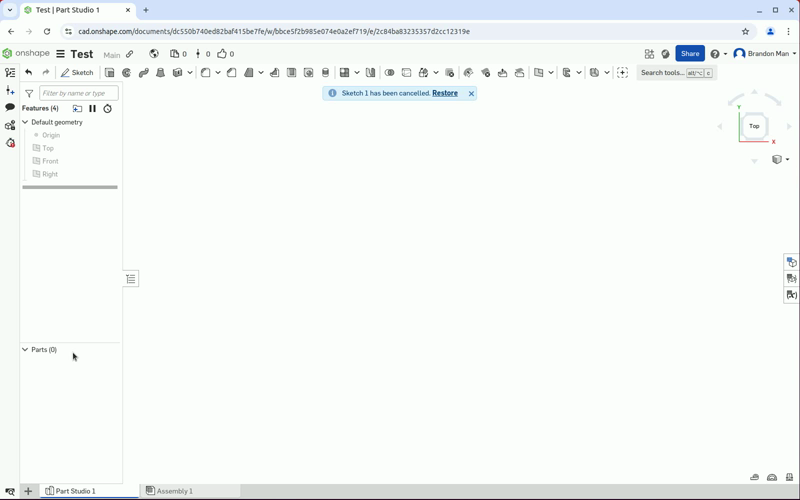
key(y)
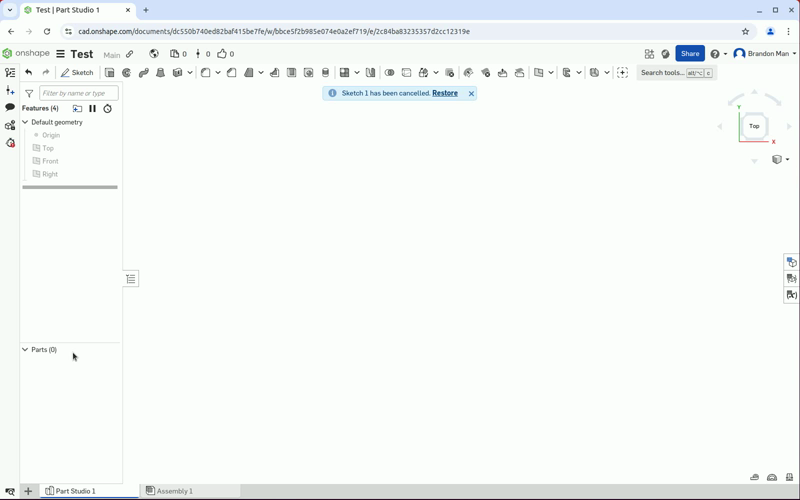
key(shift+p)
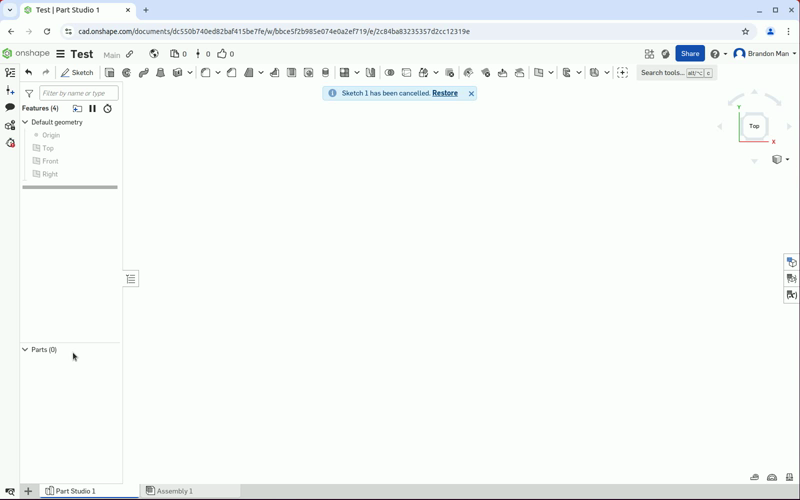
key(space)
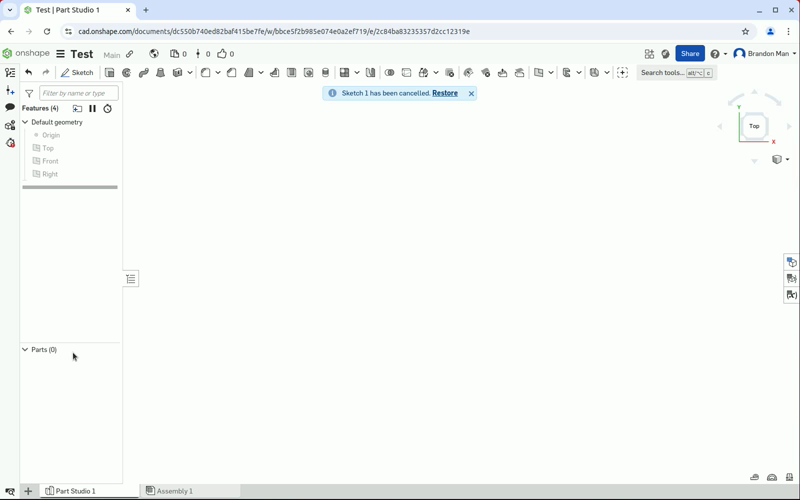
key_down(shift)
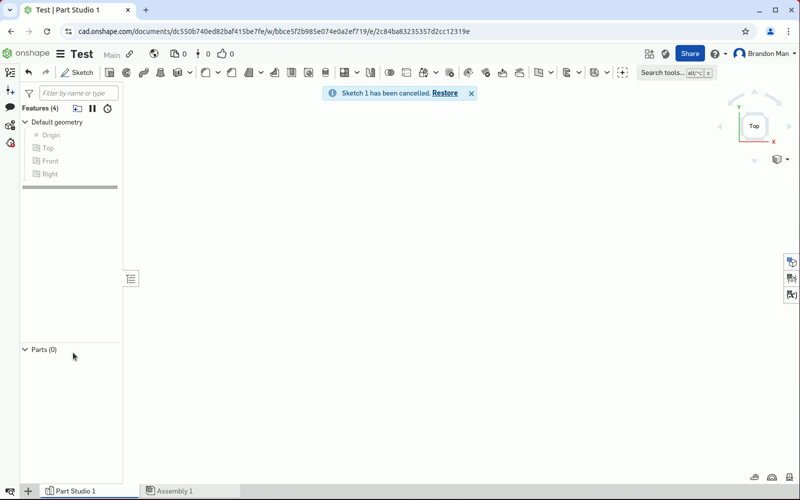
key(up)
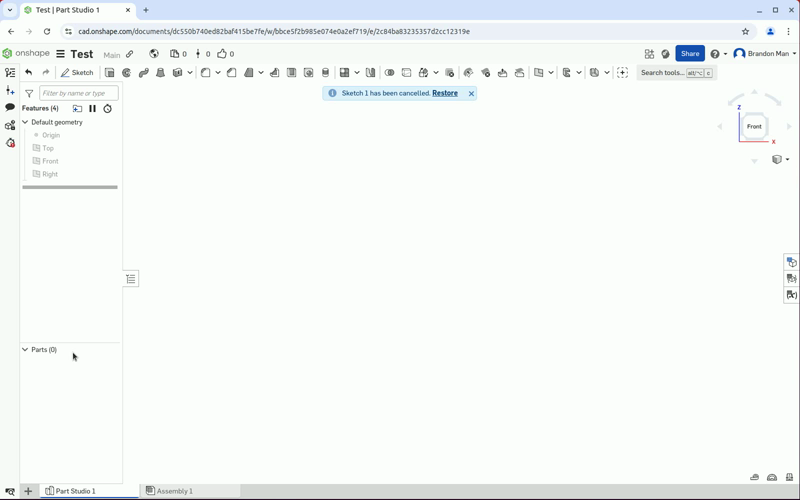
key_up(shift)
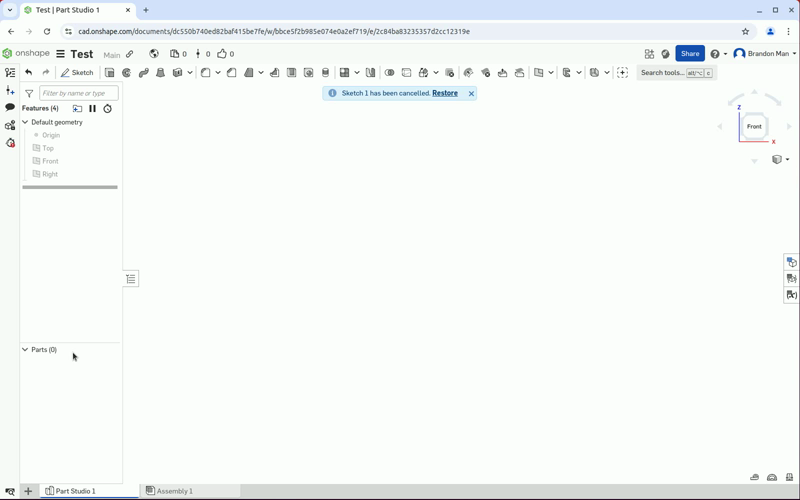
mouse_move(73, 352)
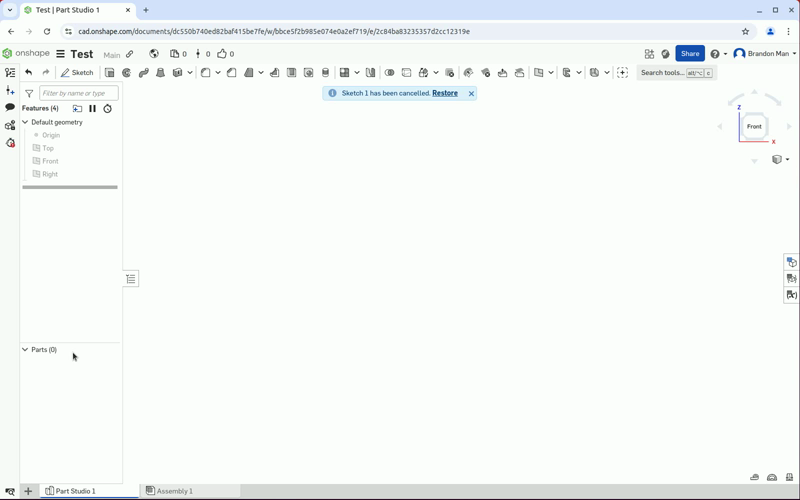
key(shift+y)
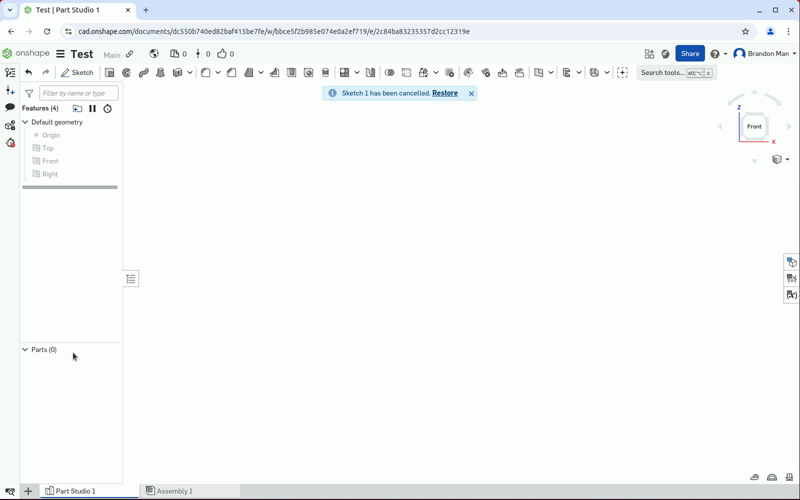
key(shift+s)
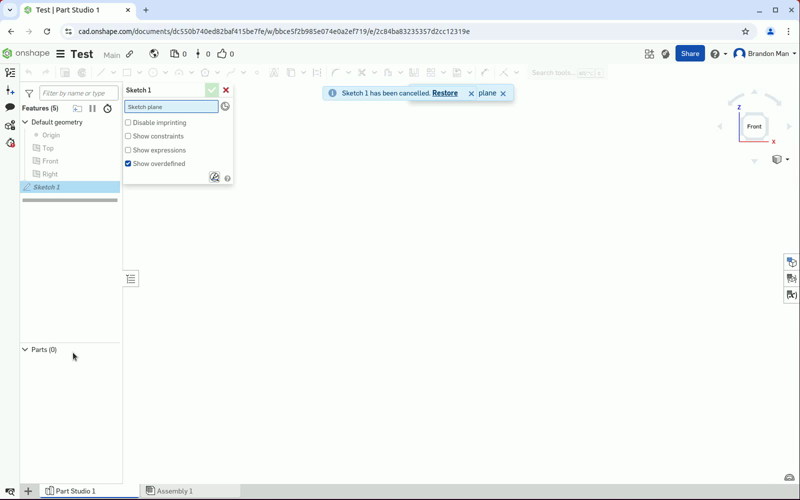
mouse_move(73, 163)
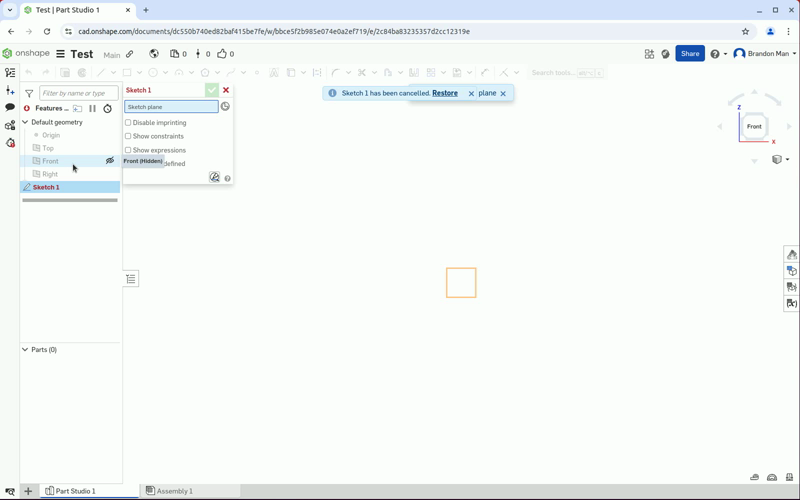
click(73, 163)
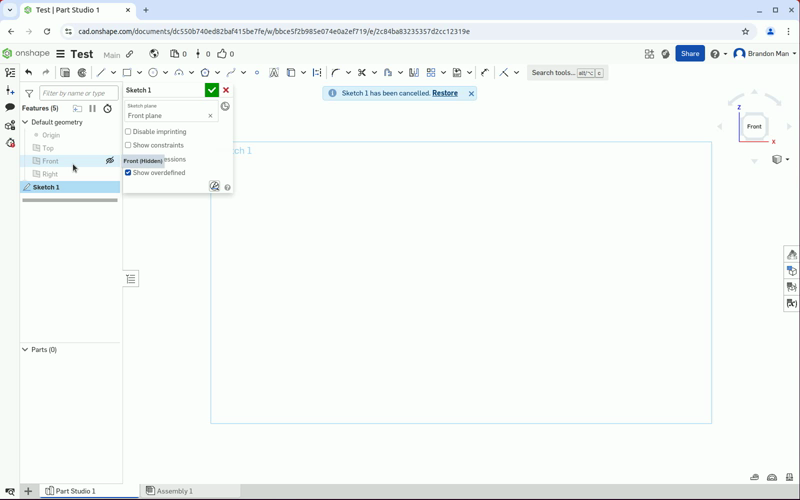
mouse_move(73, 352)
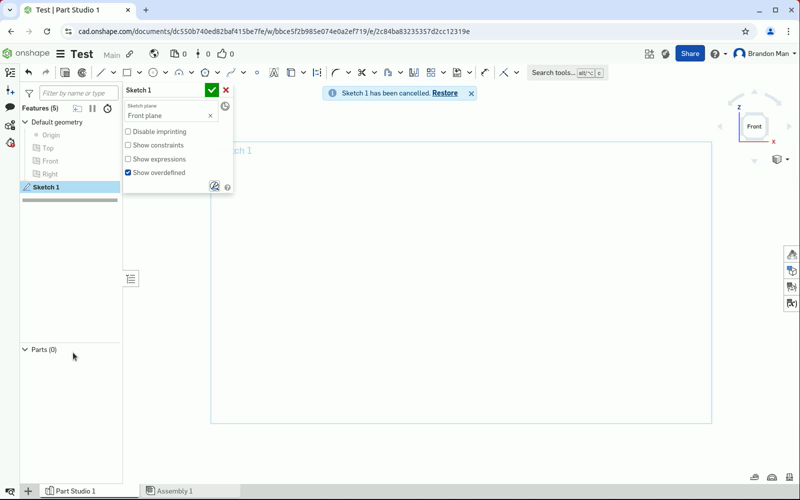
key(y)
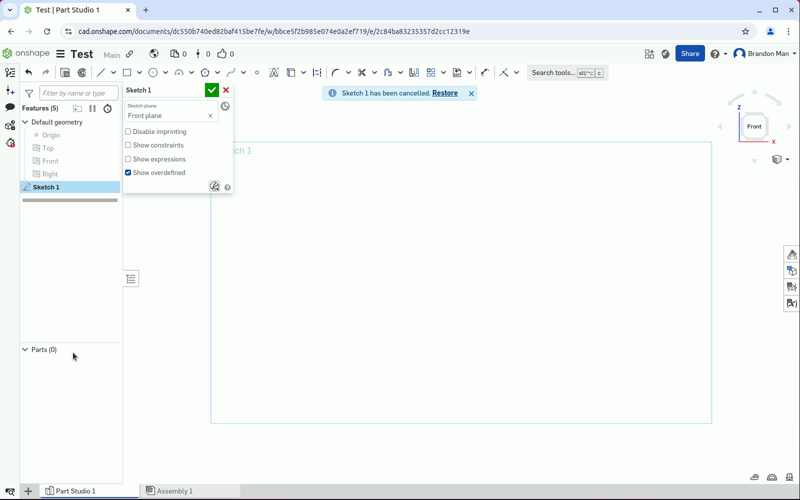
key(l)
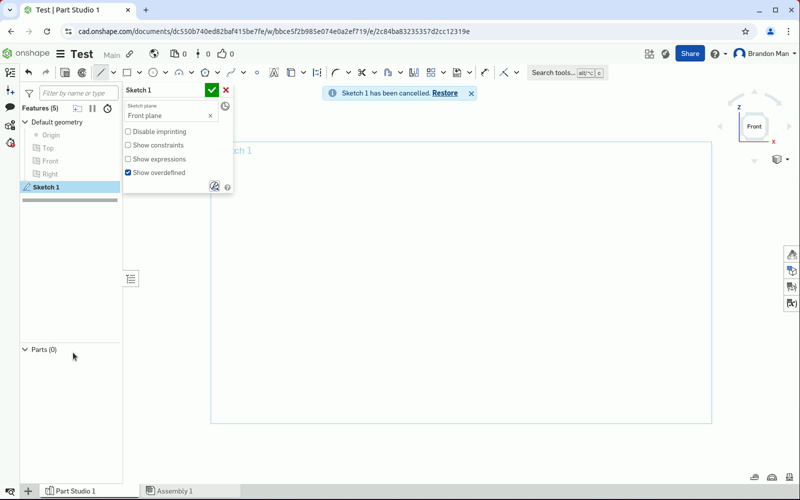
key_down(shift)
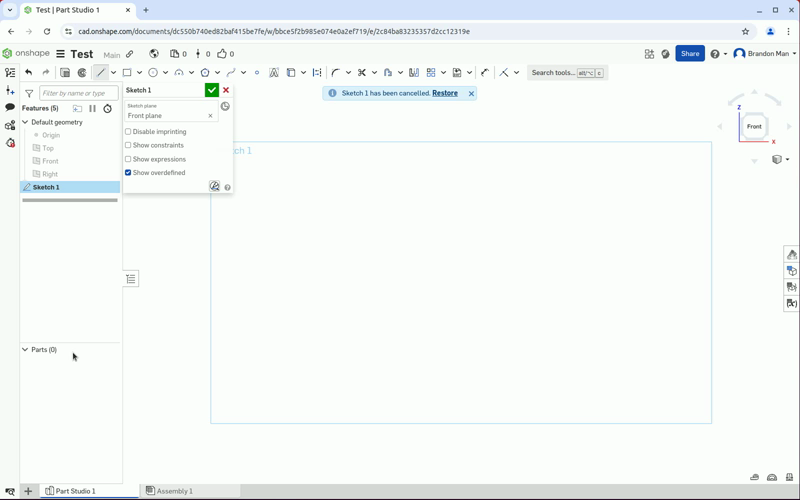
mouse_move(389, 384)
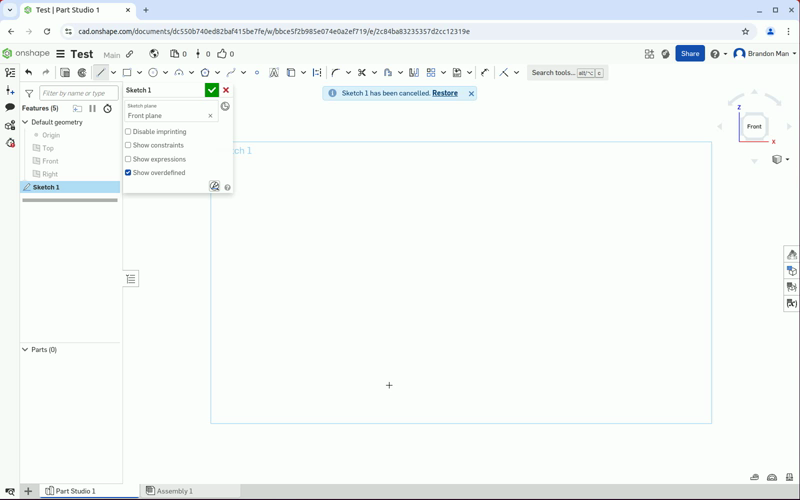
click(389, 384)
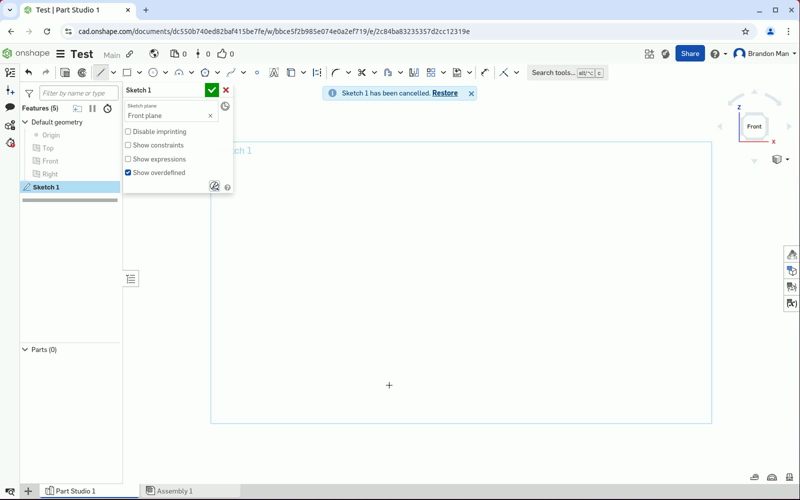
key_up(shift)
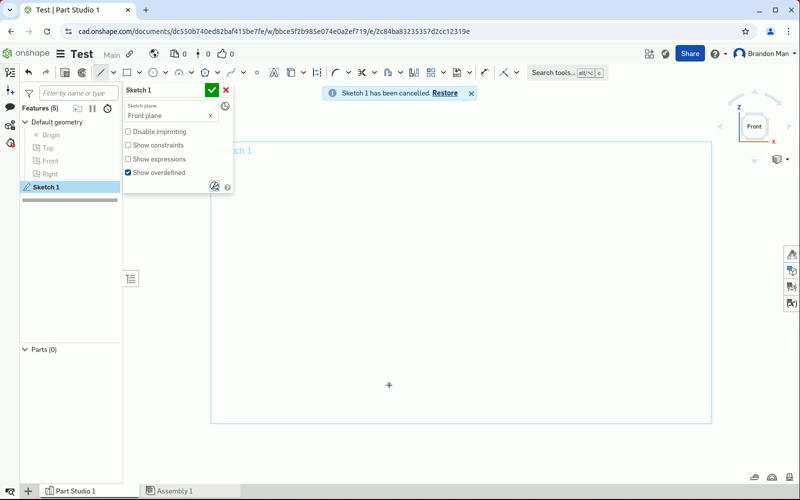
key_down(shift)
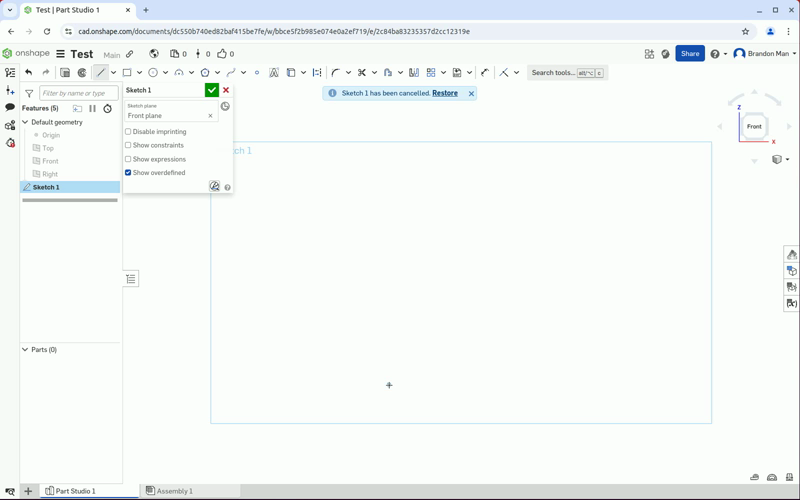
mouse_move(557, 384)
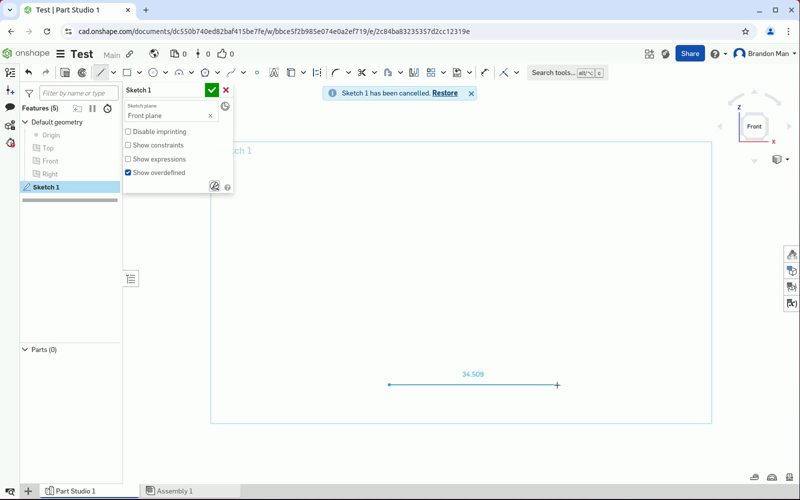
click(557, 384)
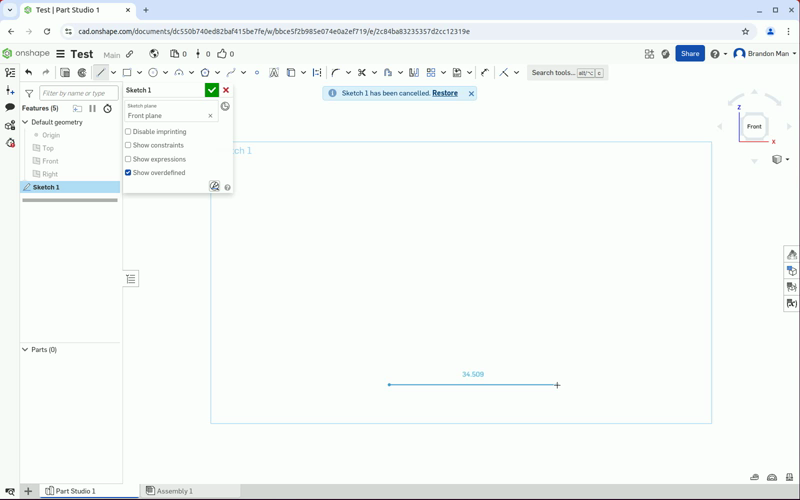
key_up(shift)
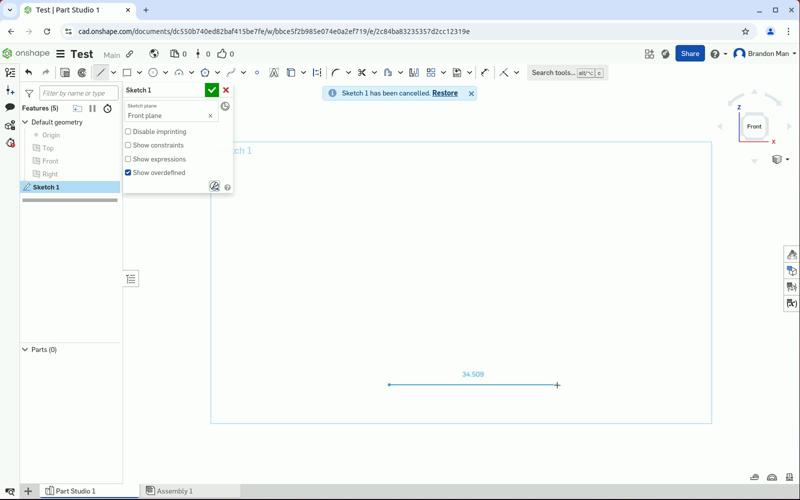
key_down(shift)
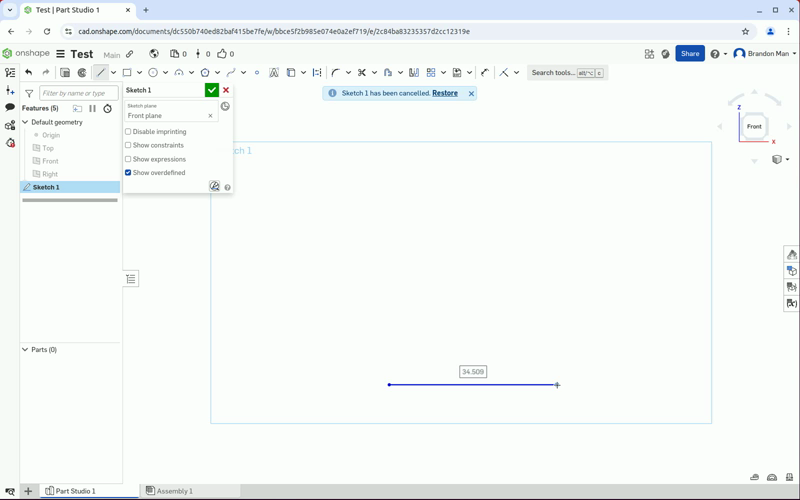
mouse_move(557, 216)
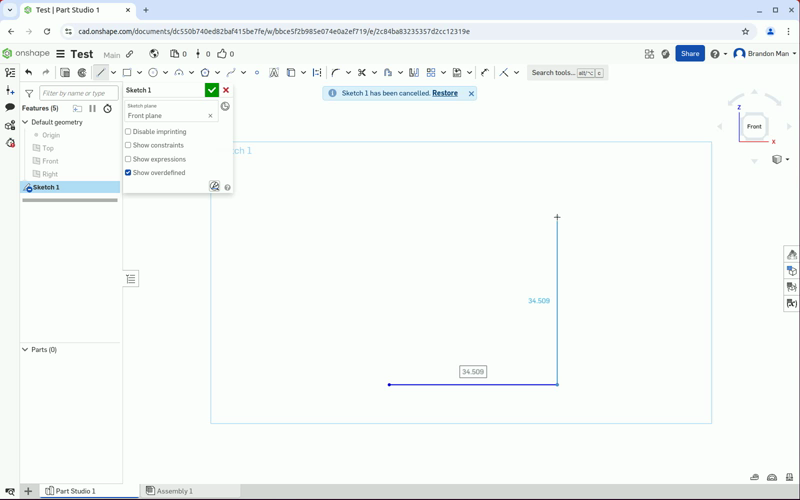
click(557, 216)
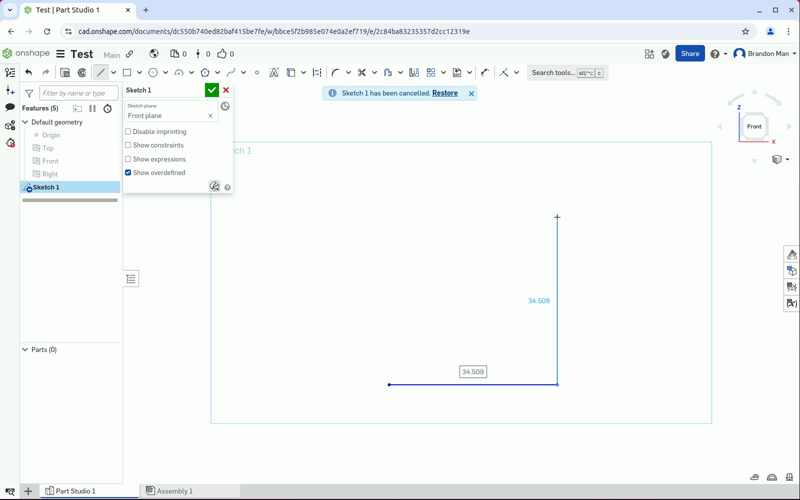
key_up(shift)
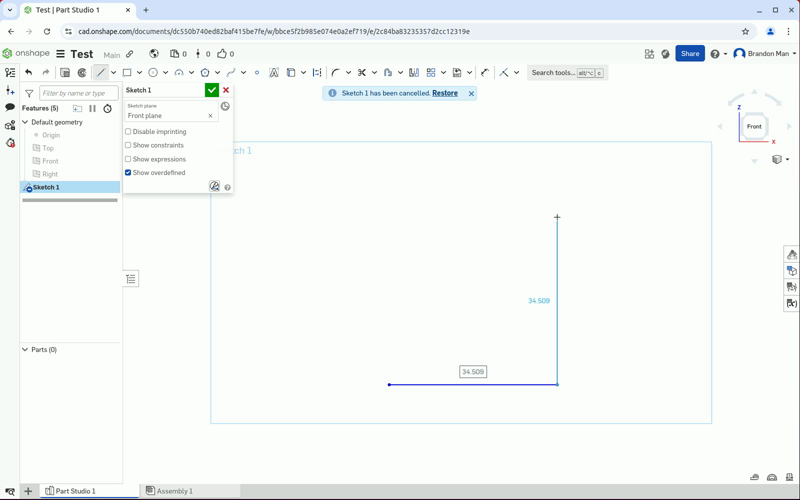
key_down(shift)
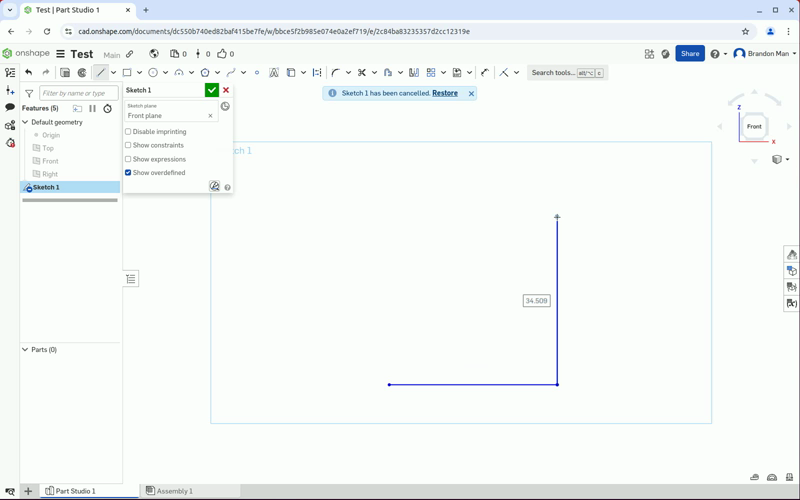
mouse_move(389, 216)
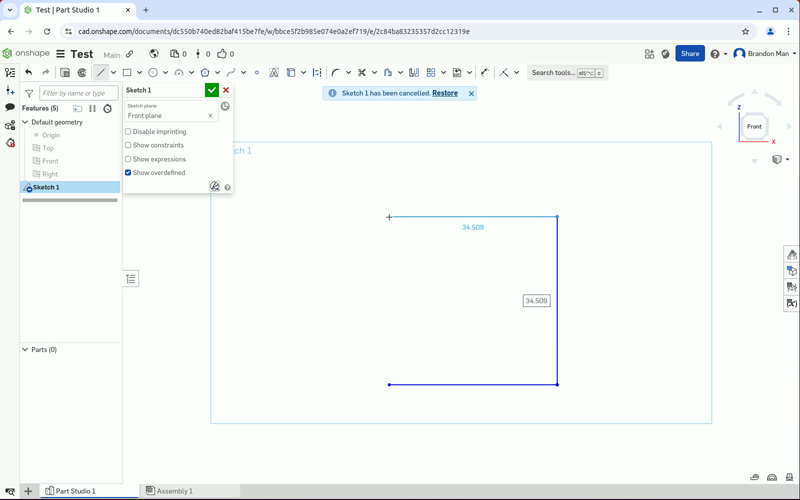
click(389, 216)
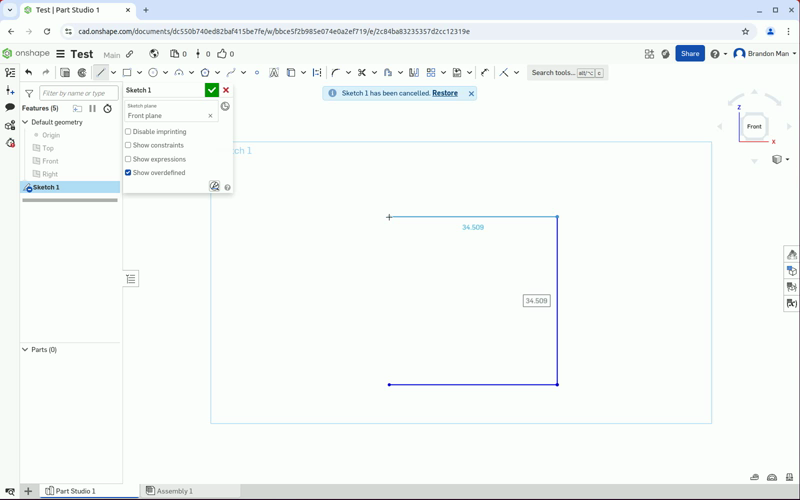
key_up(shift)
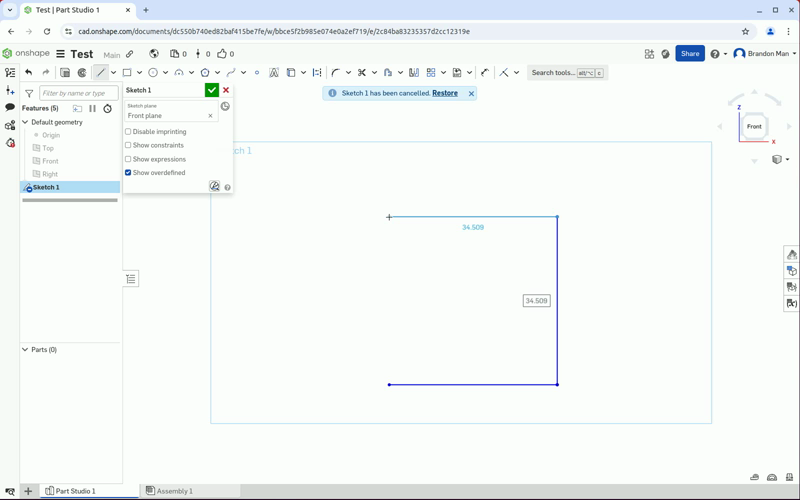
key_down(shift)
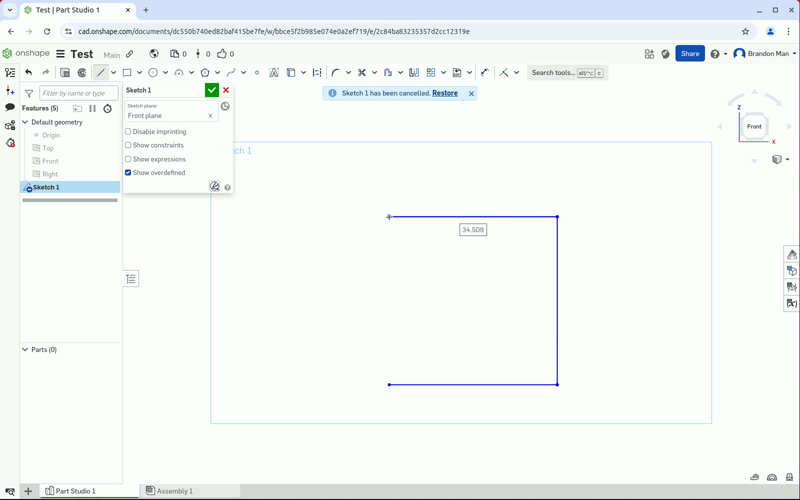
mouse_move(389, 384)
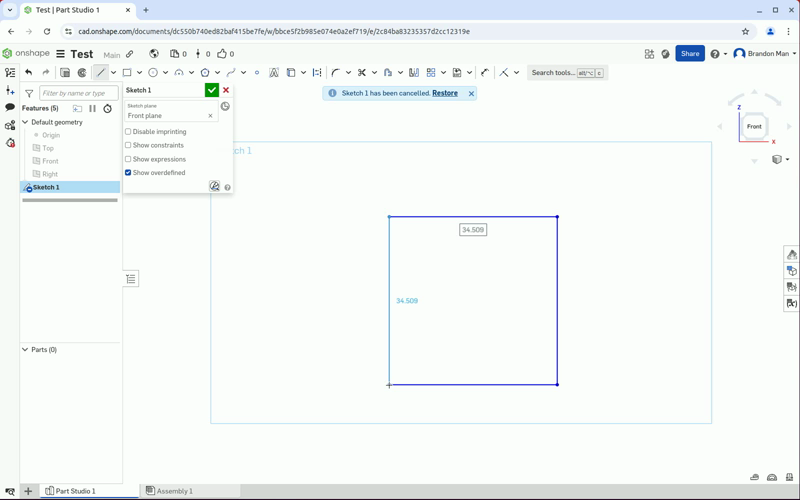
key_up(shift)
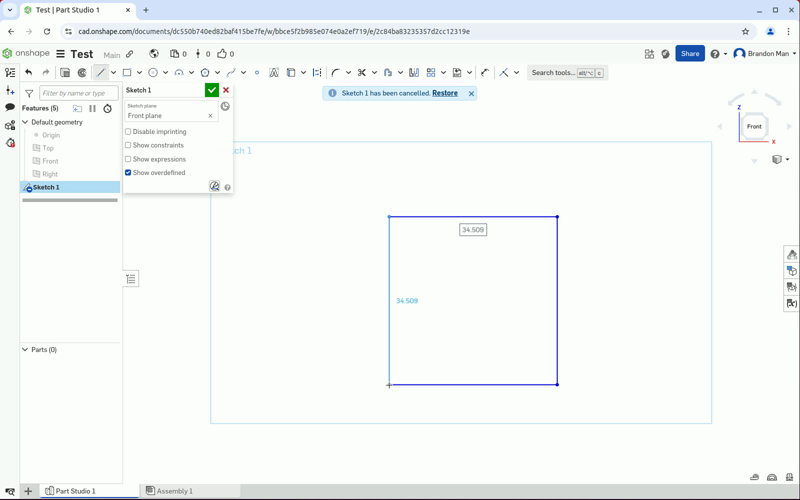
click(389, 384)
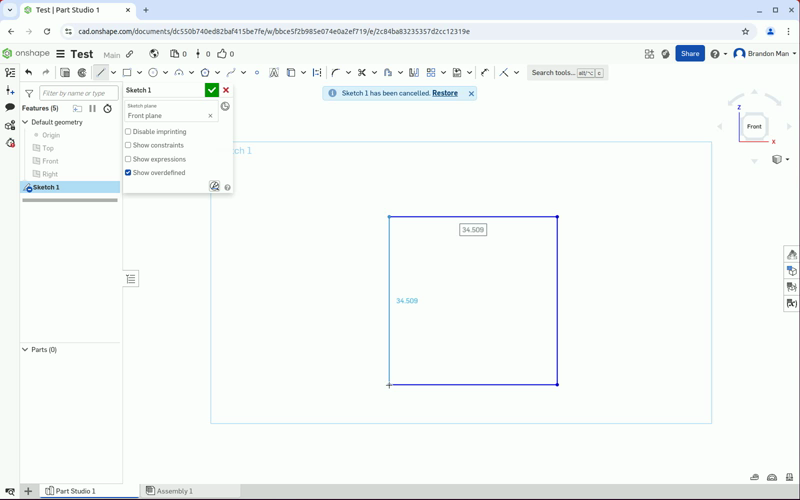
key(esc)
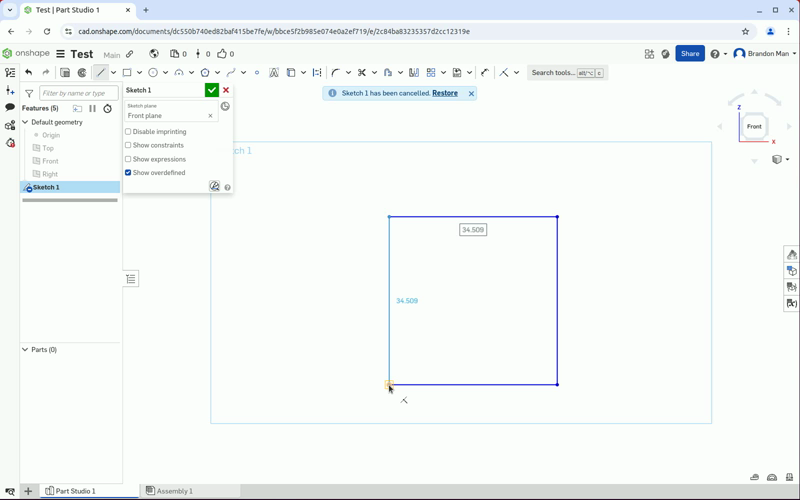
key(c)
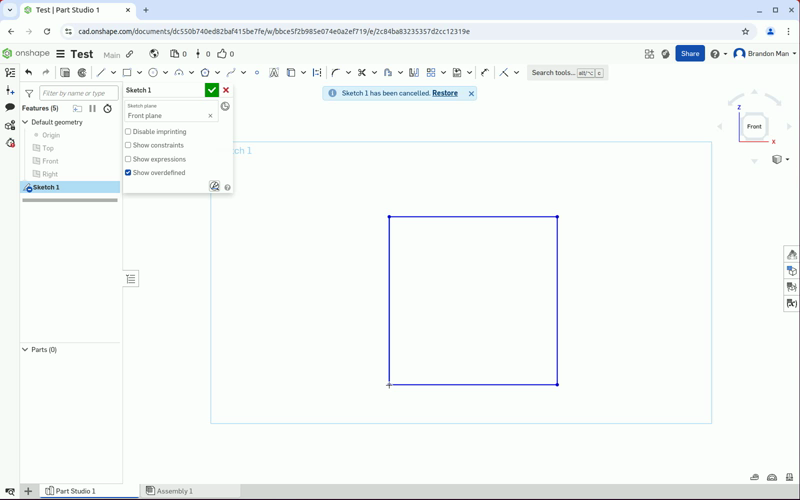
key_down(shift)
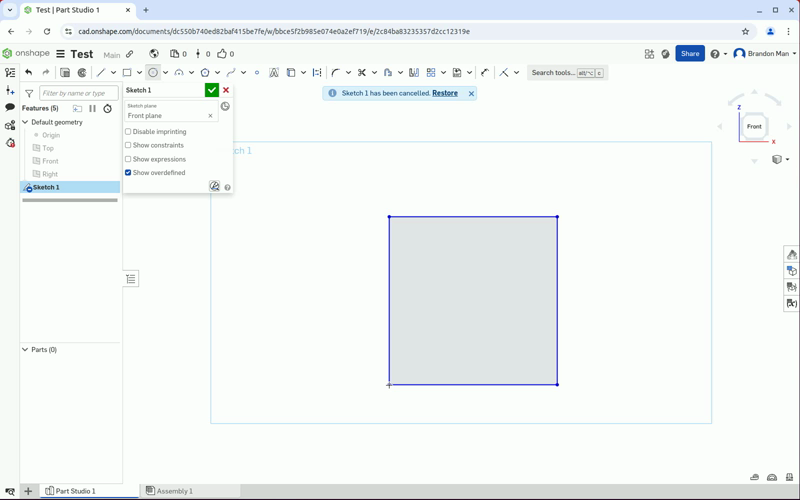
mouse_move(474, 306)
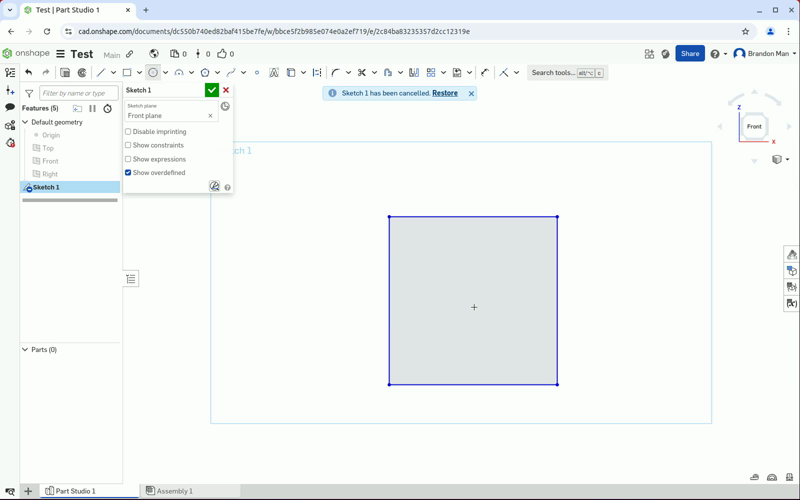
click(474, 306)
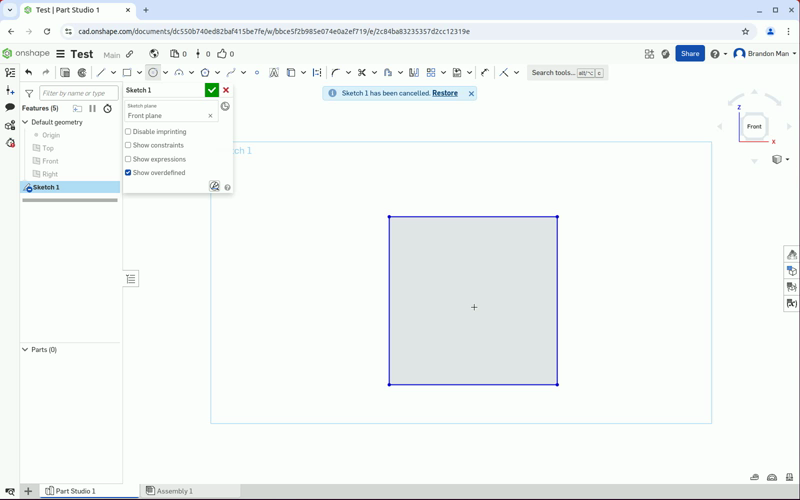
key_up(shift)
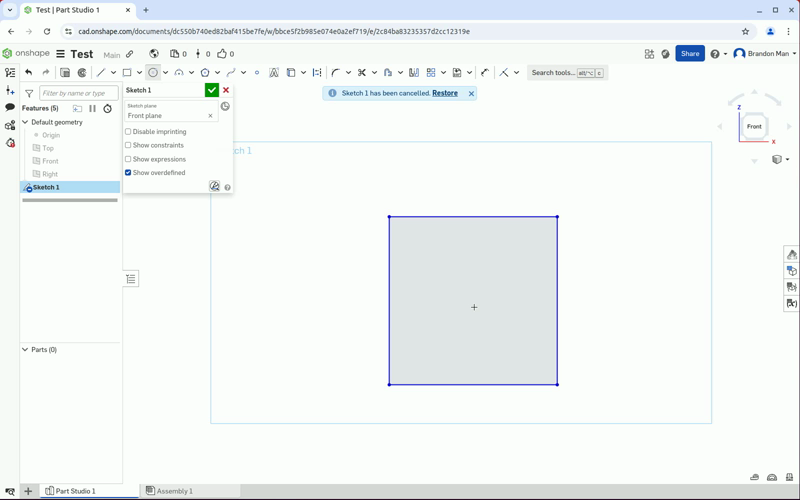
mouse_move(536, 306)
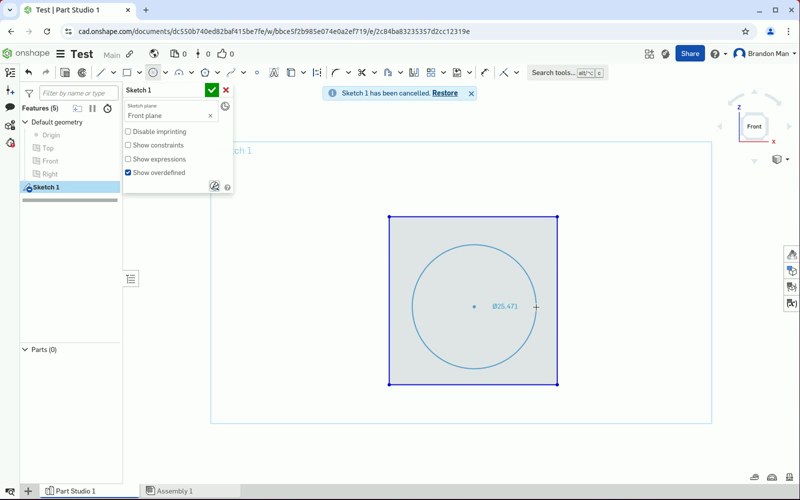
click(536, 306)
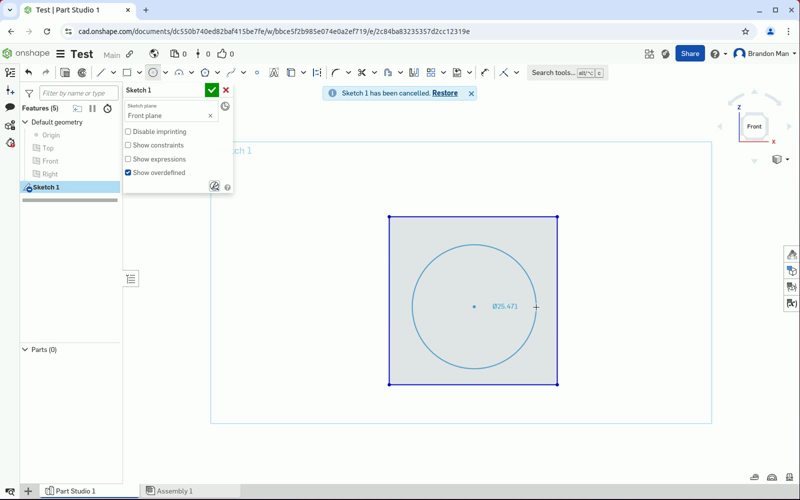
key(esc)
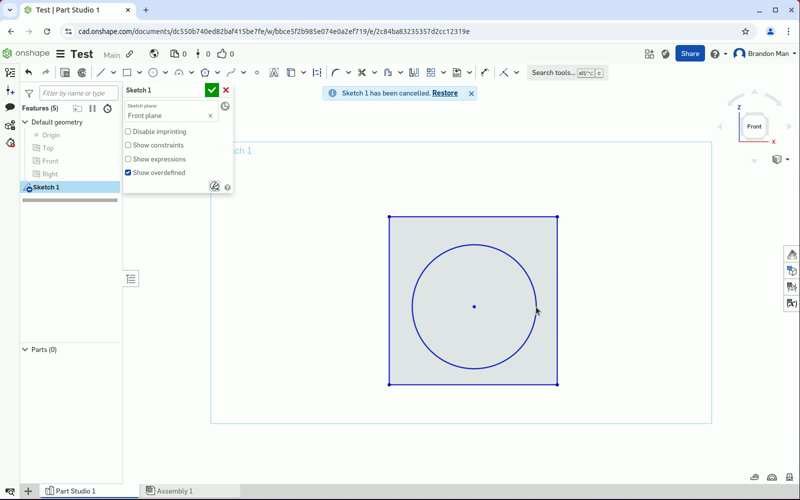
mouse_move(544, 350)
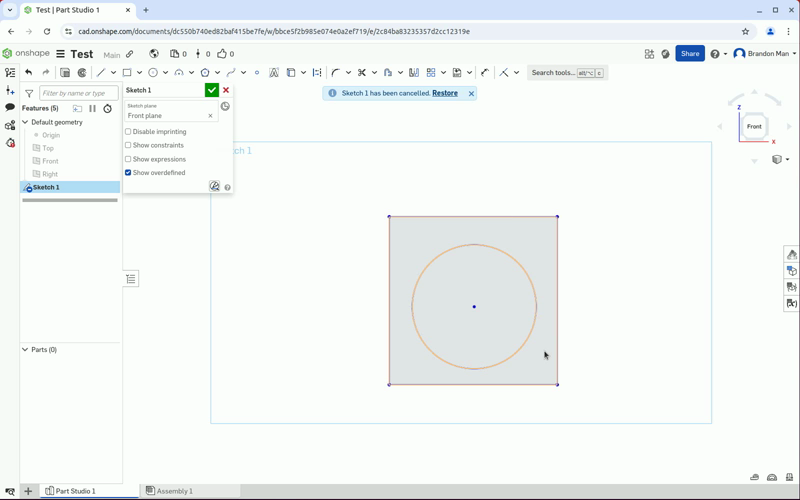
click(544, 350)
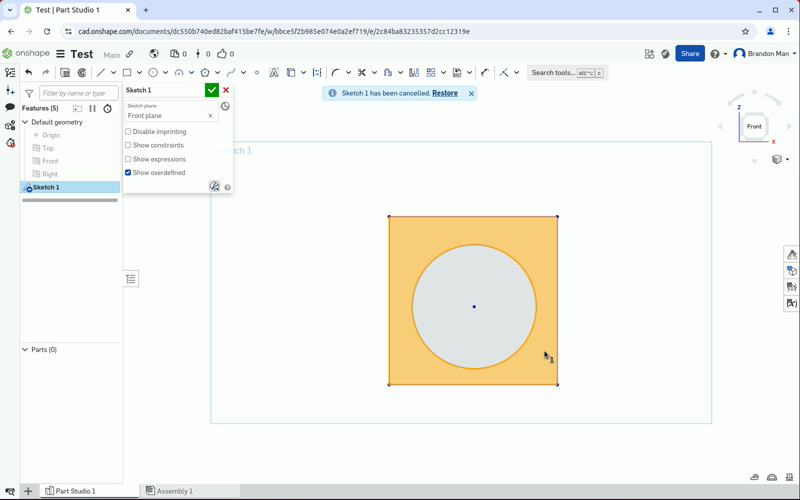
mouse_move(73, 352)
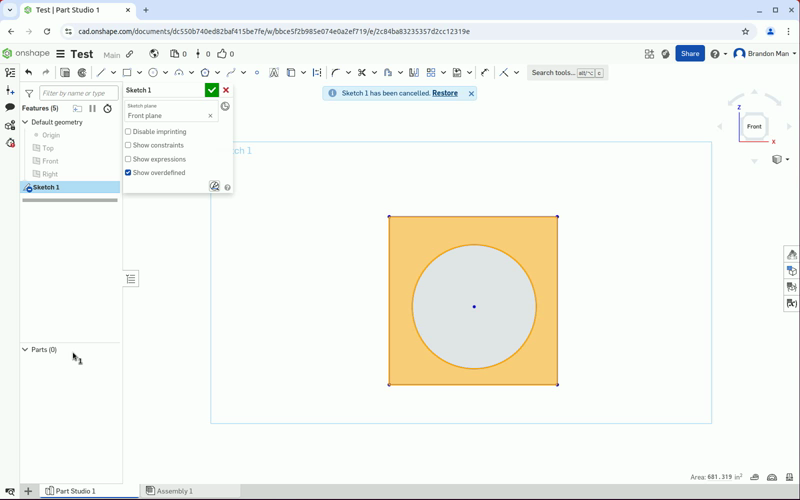
key(shift+y)
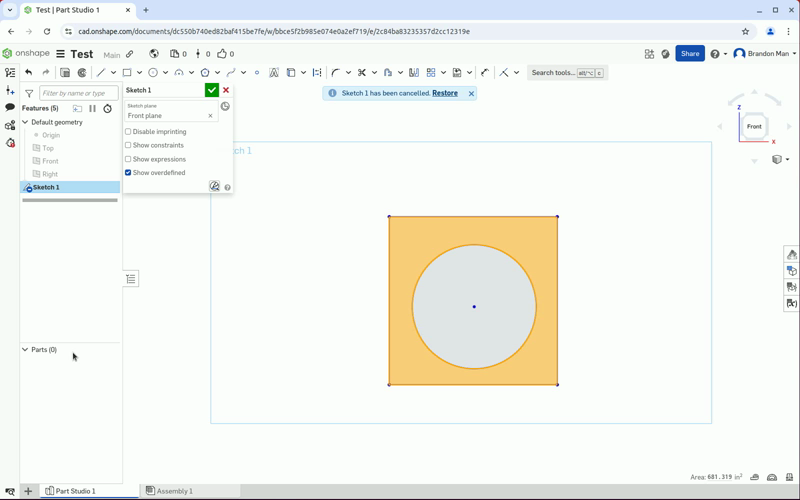
key(shift+e)
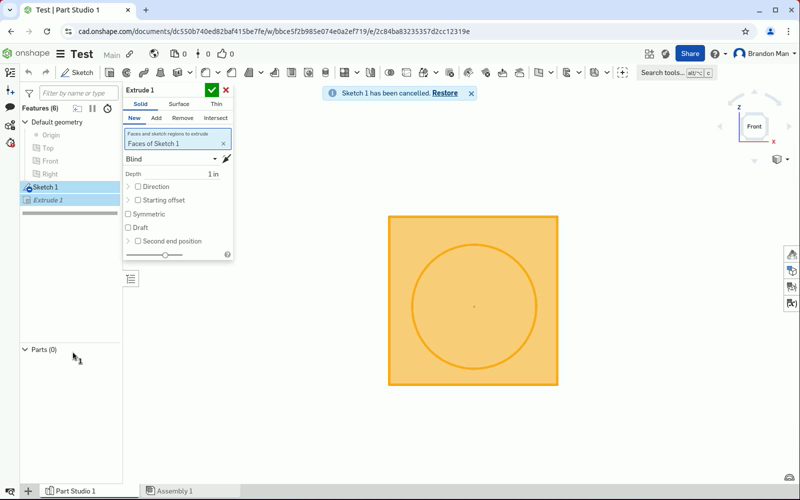
mouse_move(143, 106)
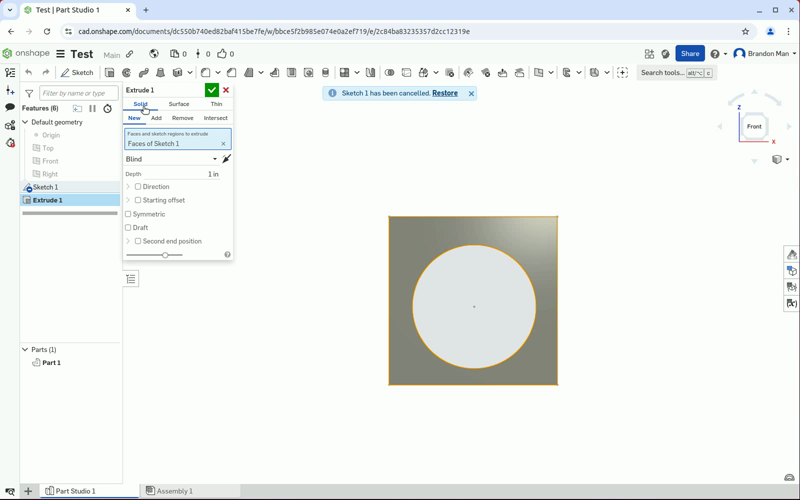
click(143, 106)
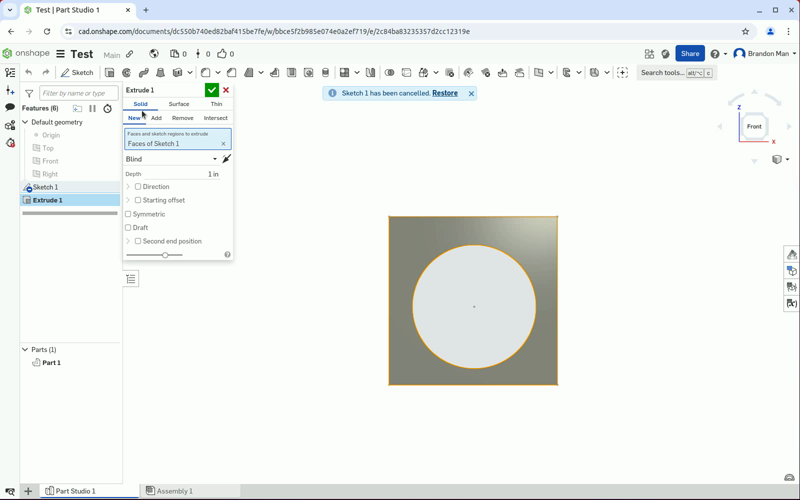
mouse_move(137, 120)
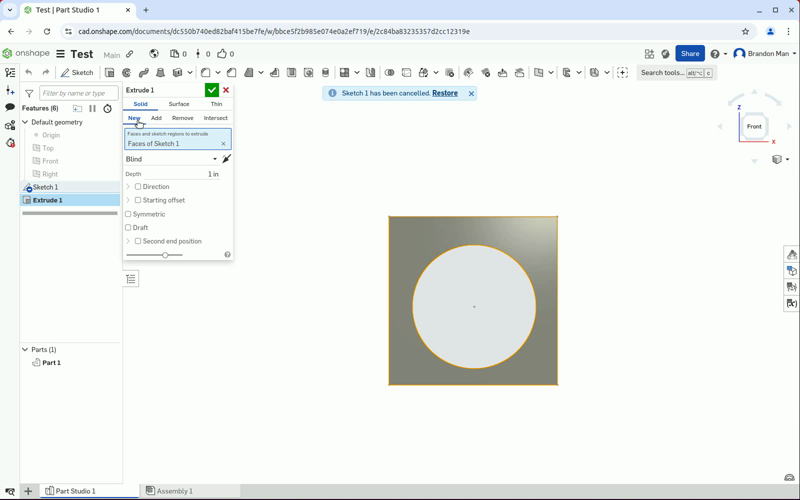
click(137, 120)
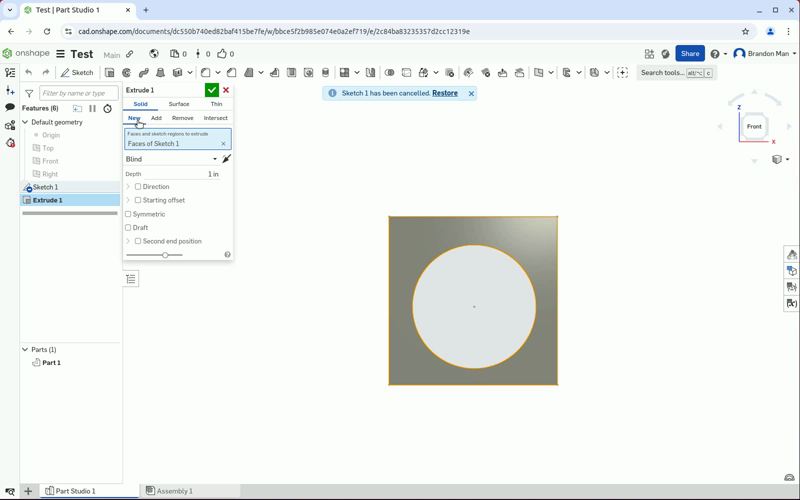
key(tab, 4)
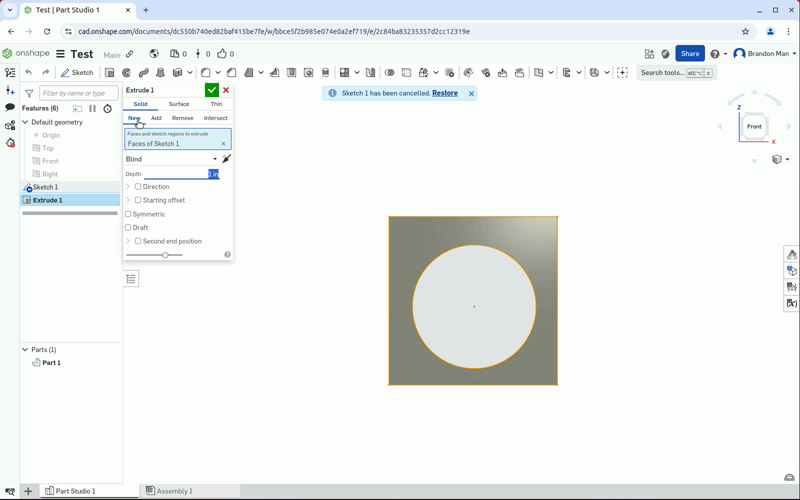
text(11.554)
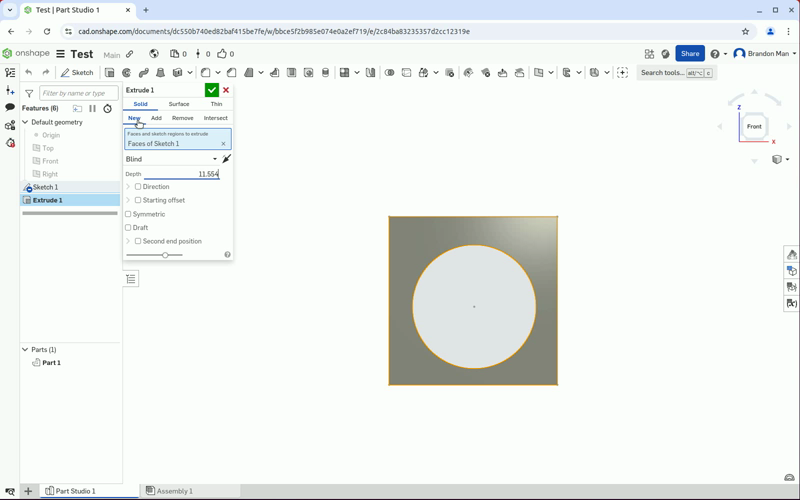
key(enter)
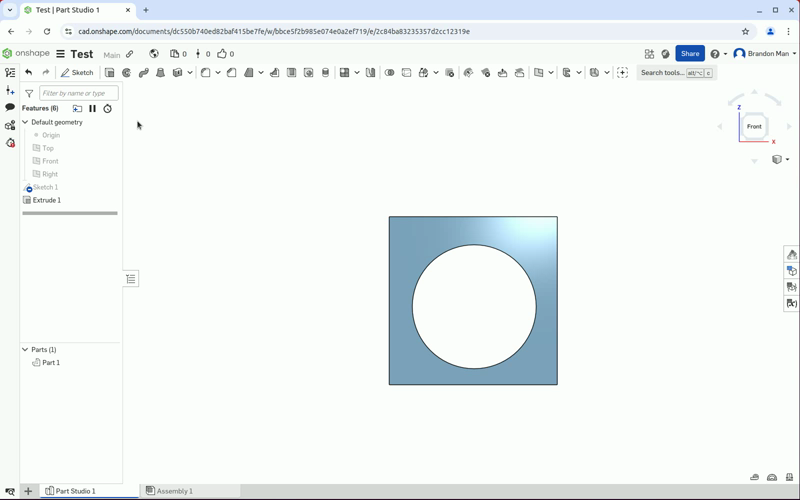
key(shift+h)
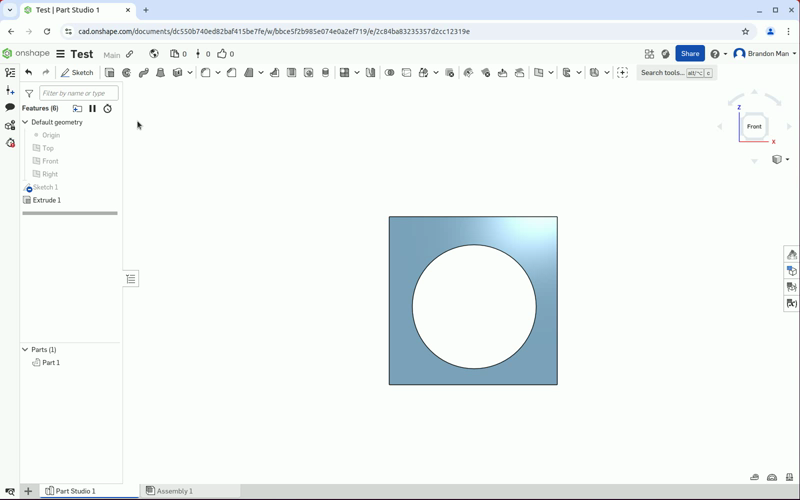
key(shift+h)
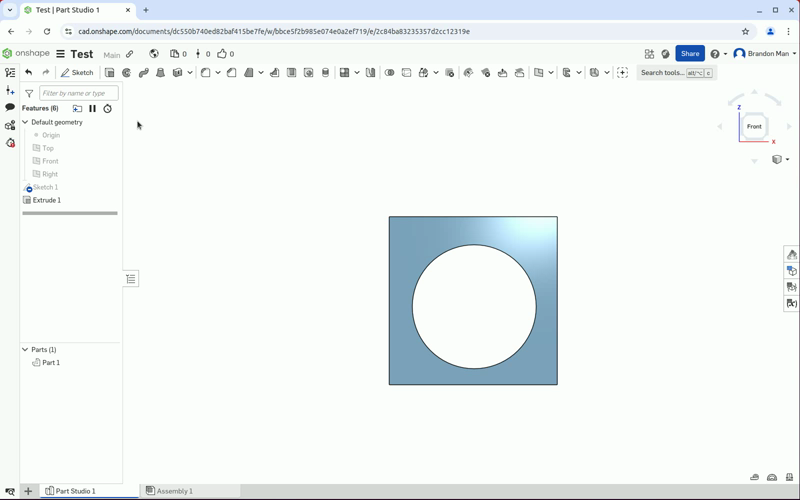
mouse_move(73, 189)
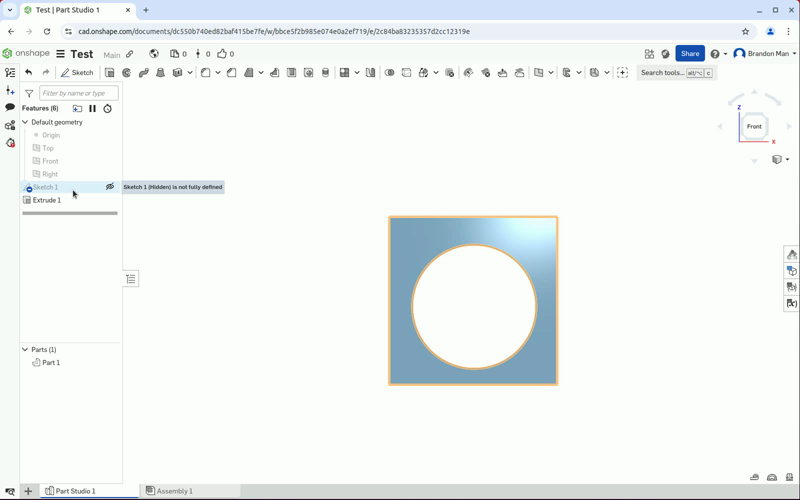
click(73, 189)
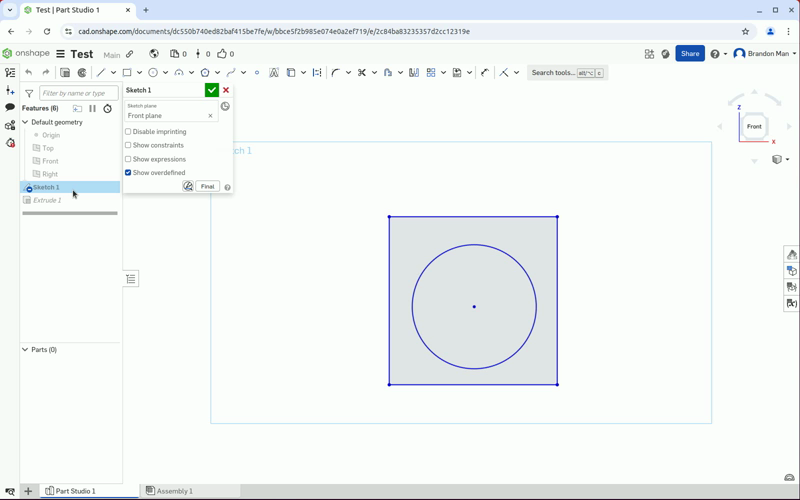
mouse_move(229, 92)
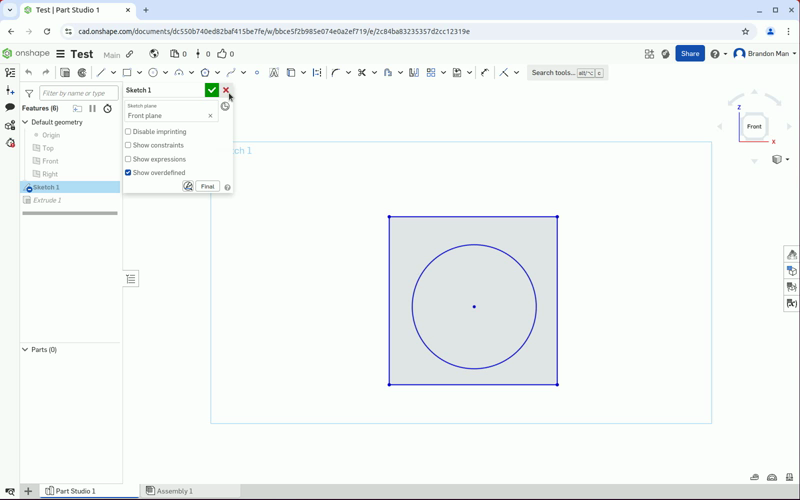
click(229, 92)
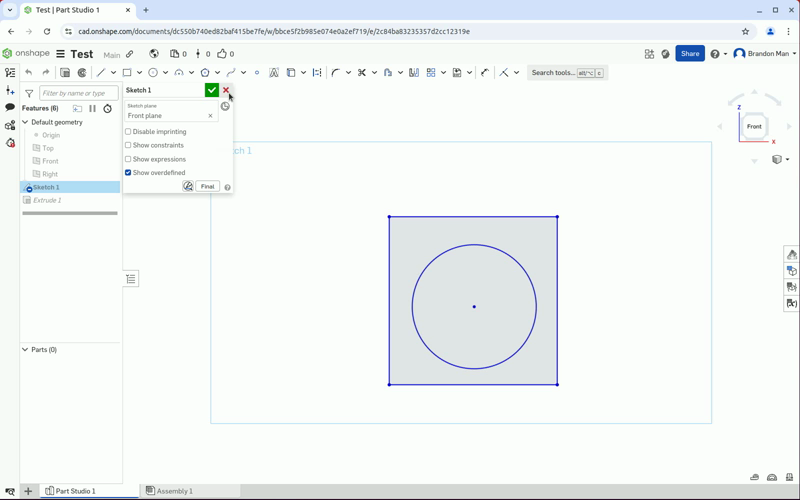
key(shift+s)
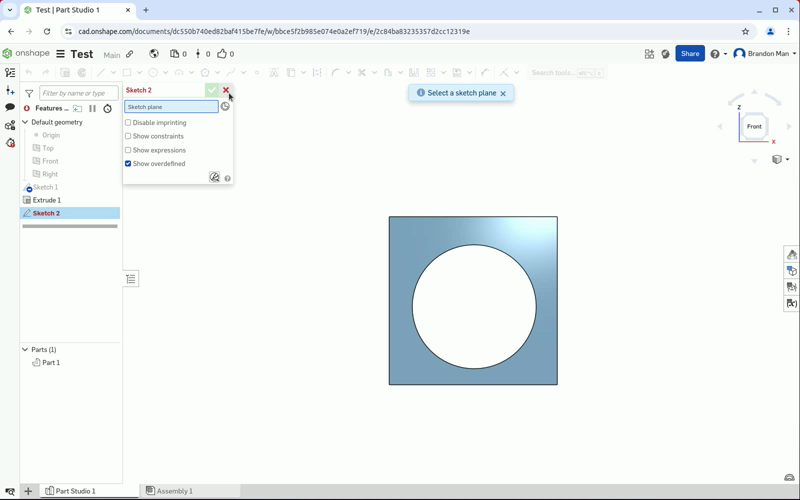
mouse_move(73, 163)
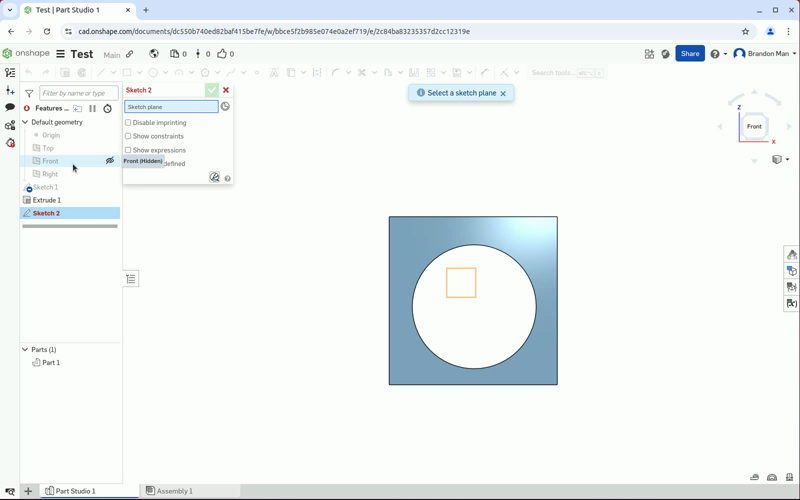
click(73, 163)
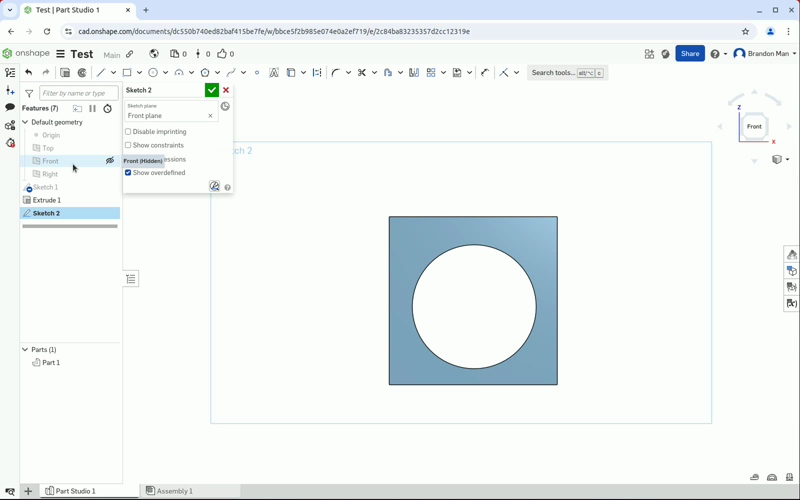
mouse_move(73, 352)
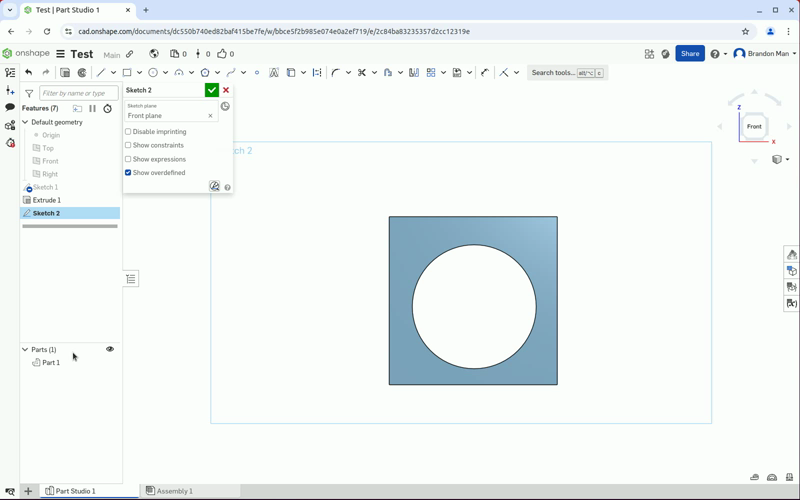
key(y)
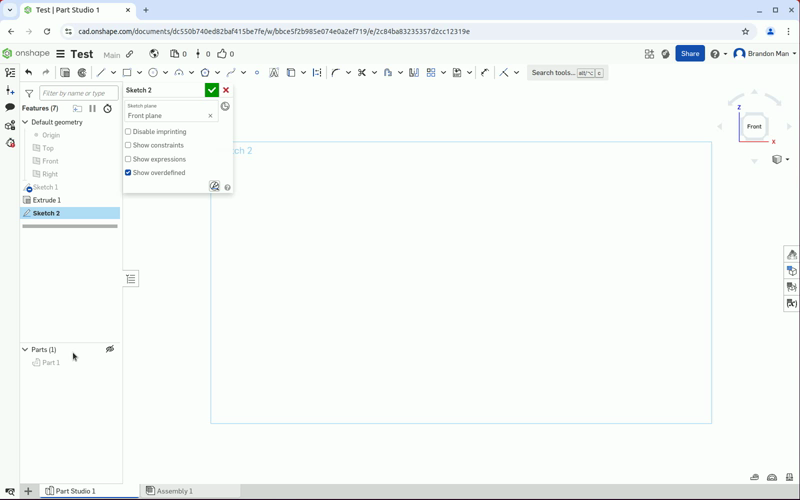
key(c)
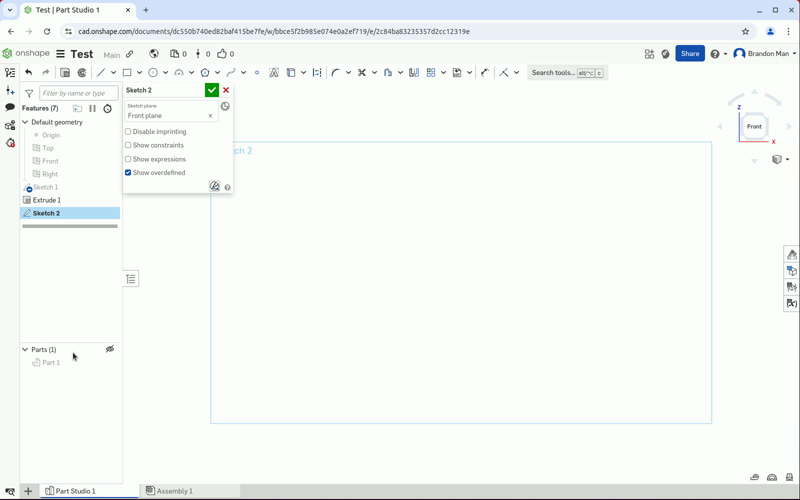
key_down(shift)
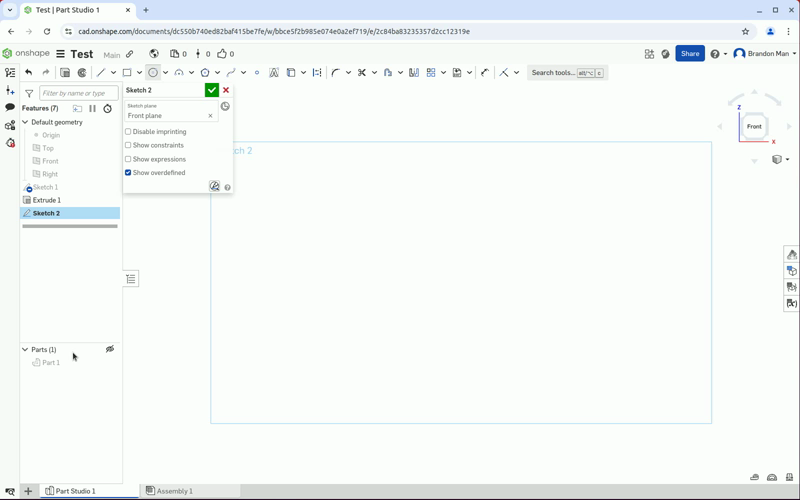
mouse_move(474, 306)
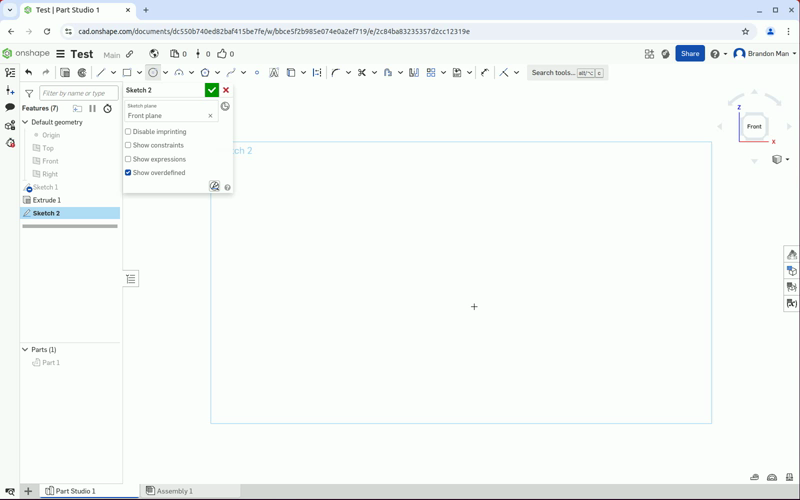
click(474, 306)
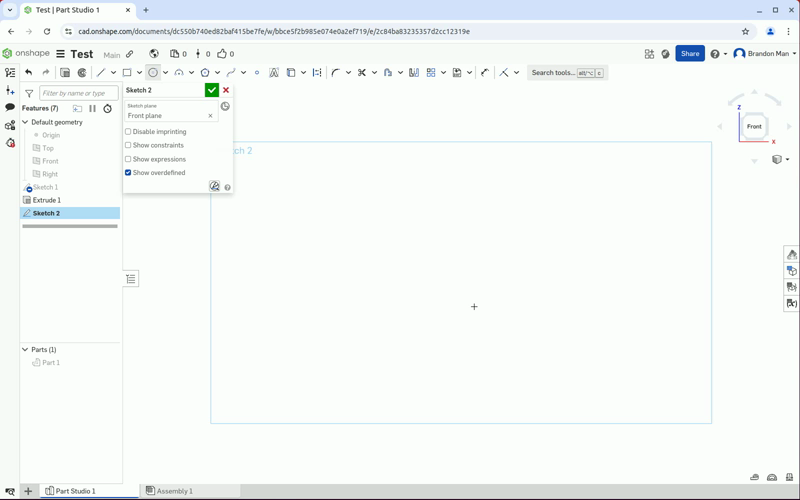
key_up(shift)
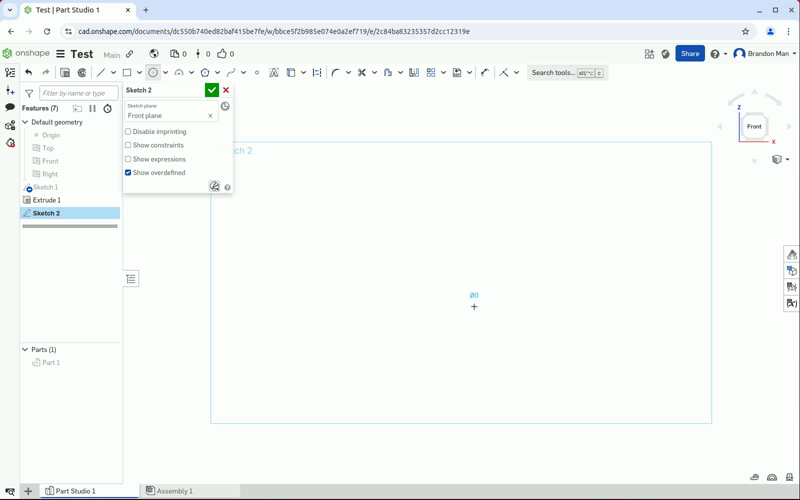
mouse_move(537, 306)
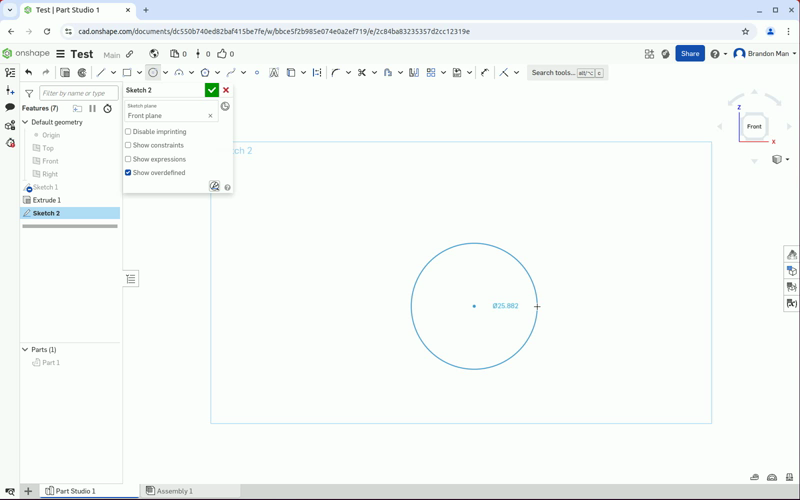
click(537, 306)
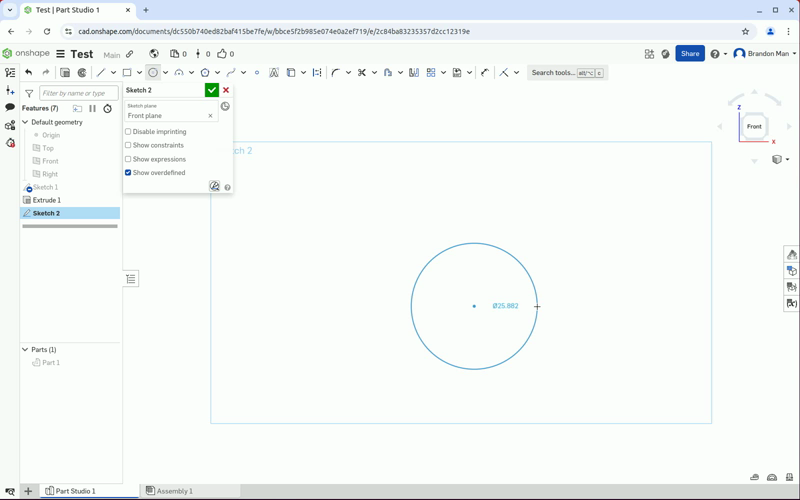
key(esc)
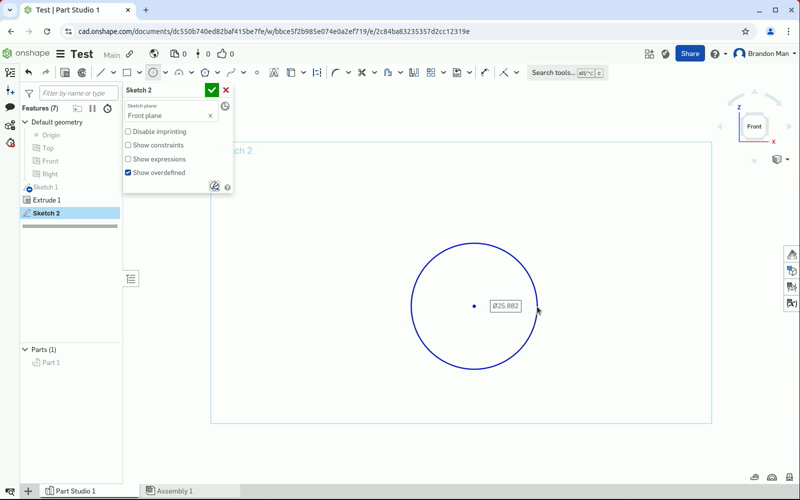
key(c)
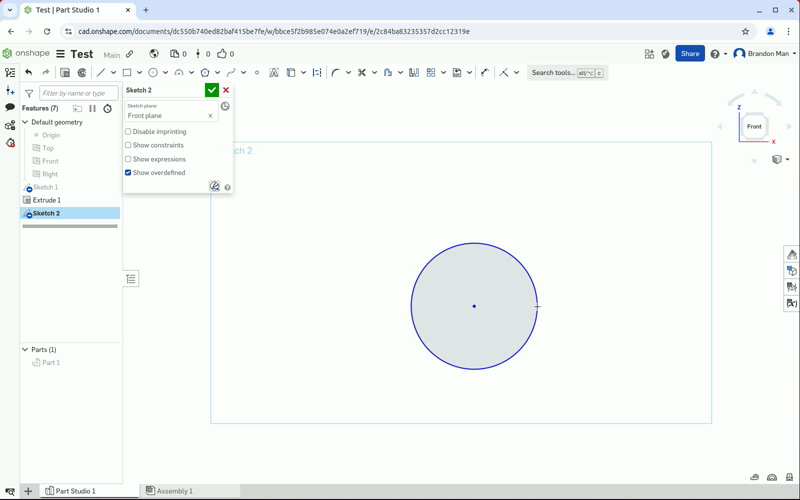
key_down(shift)
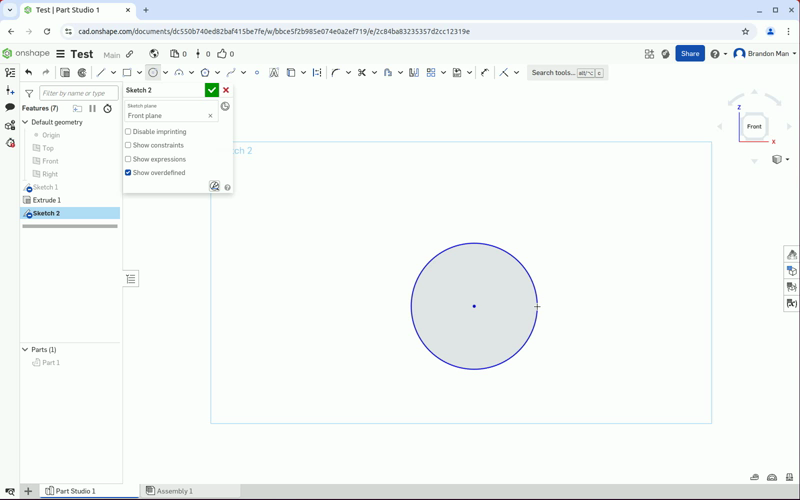
mouse_move(474, 306)
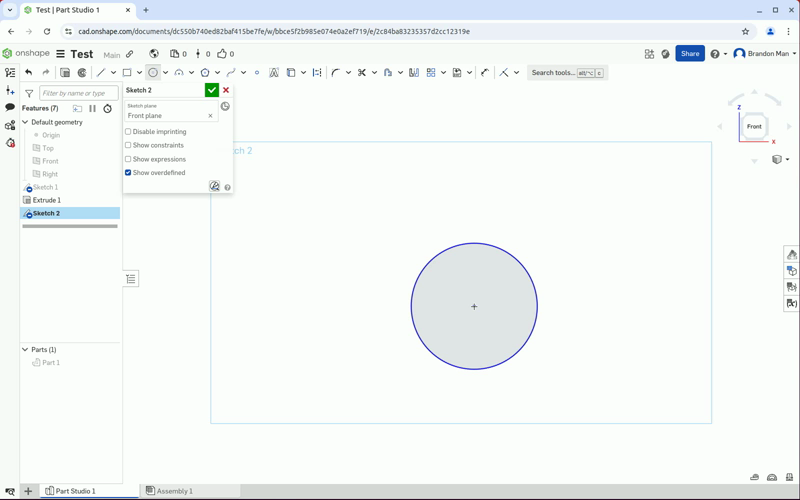
click(474, 306)
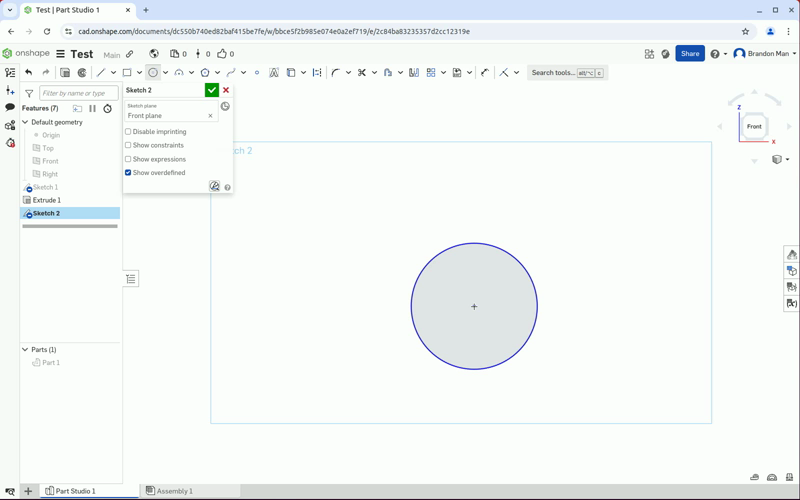
key_up(shift)
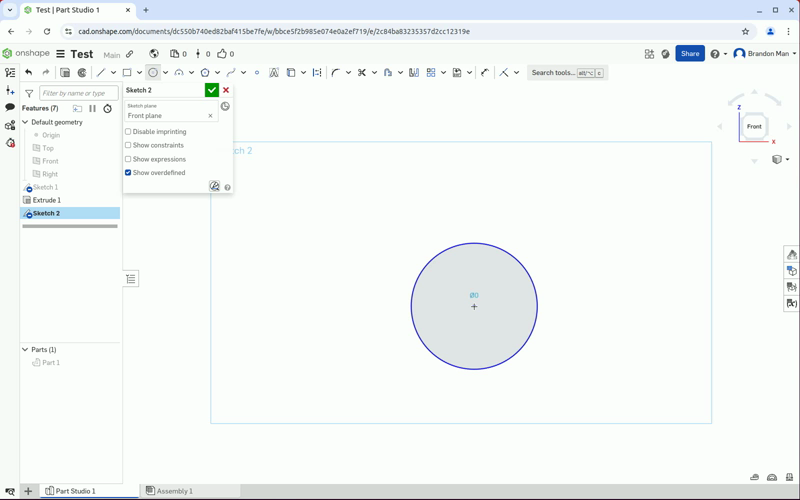
mouse_move(505, 306)
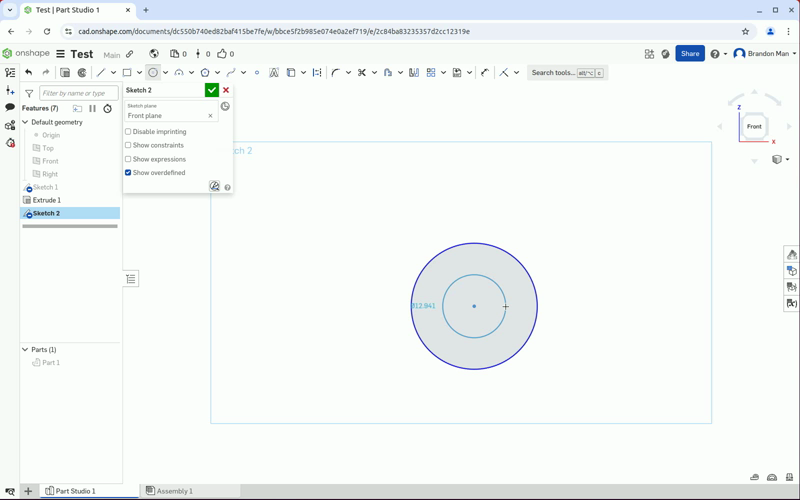
click(505, 306)
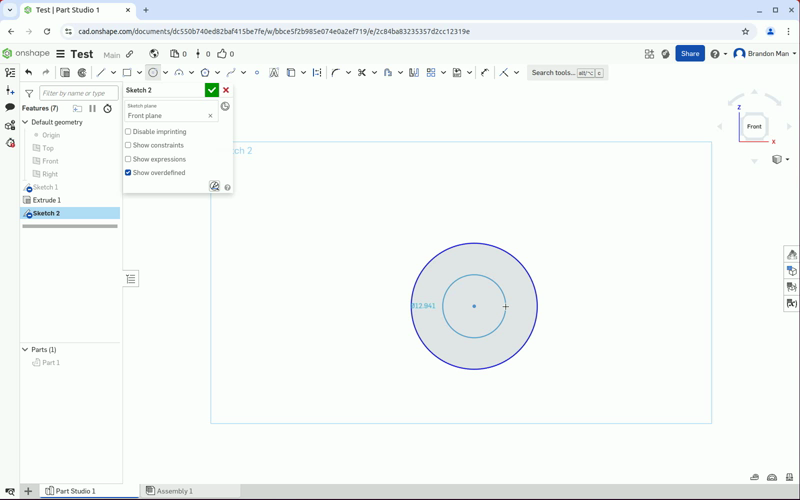
key(esc)
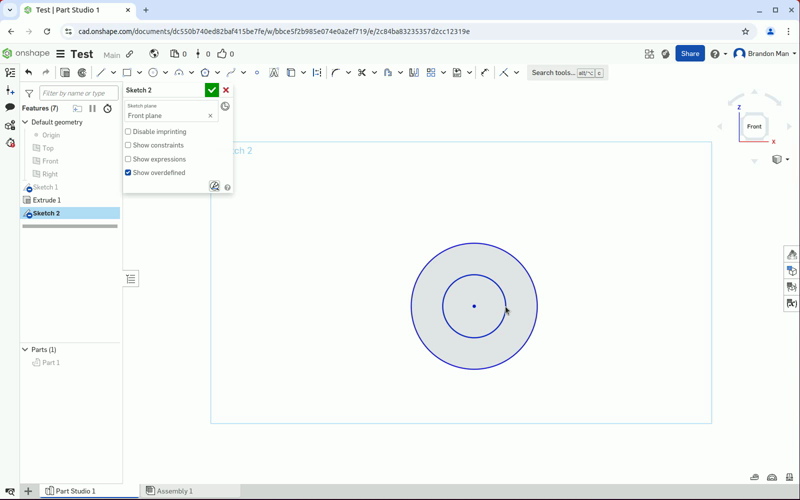
mouse_move(455, 342)
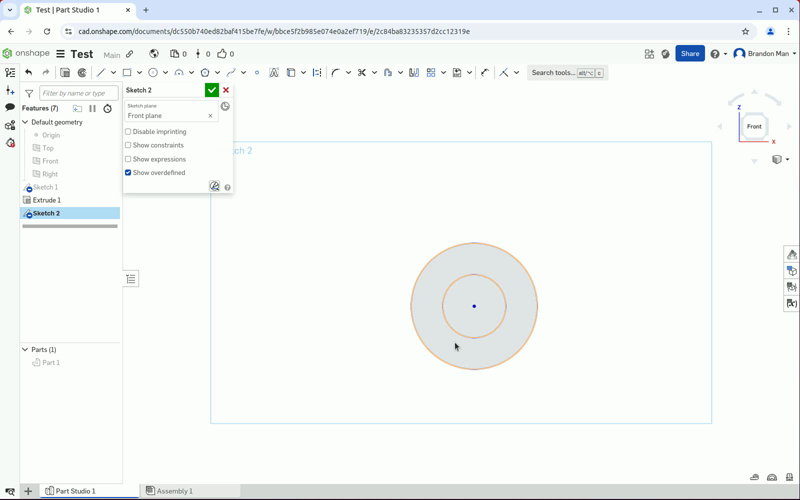
click(455, 342)
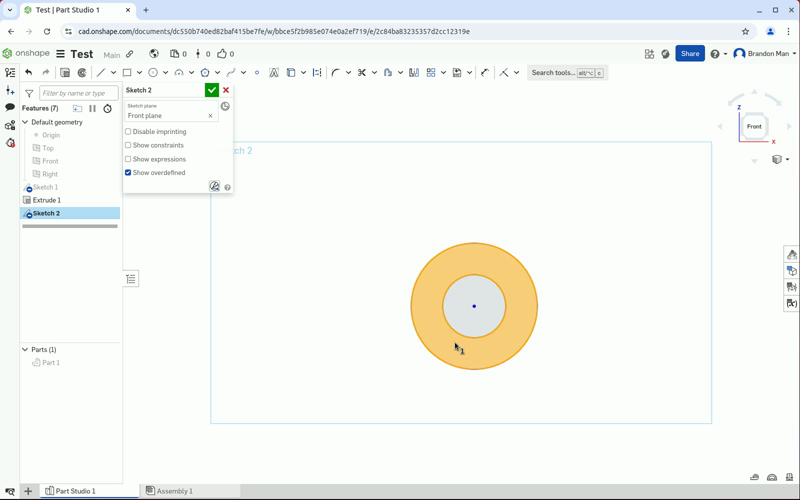
mouse_move(73, 352)
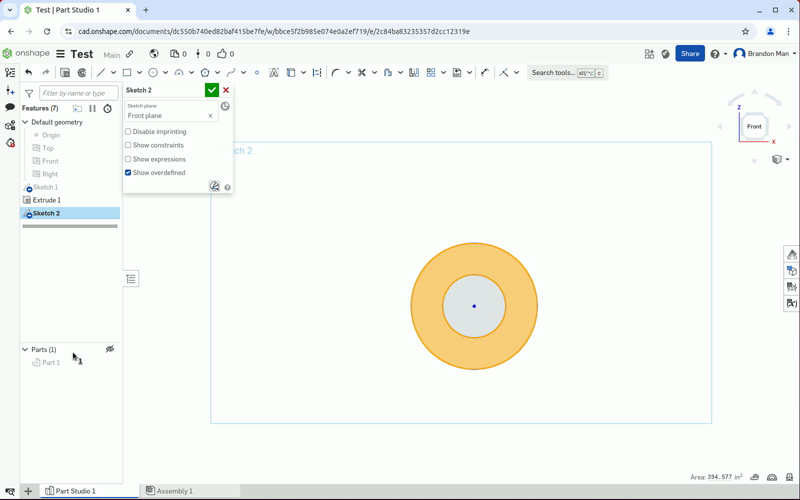
key(shift+y)
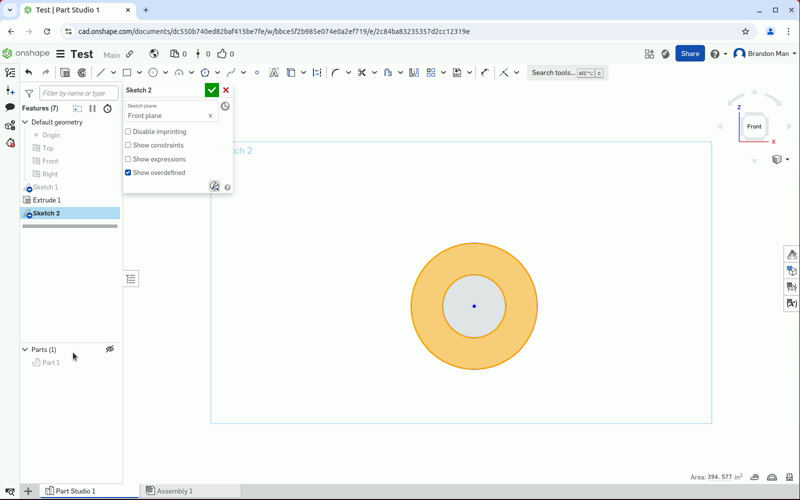
key(shift+e)
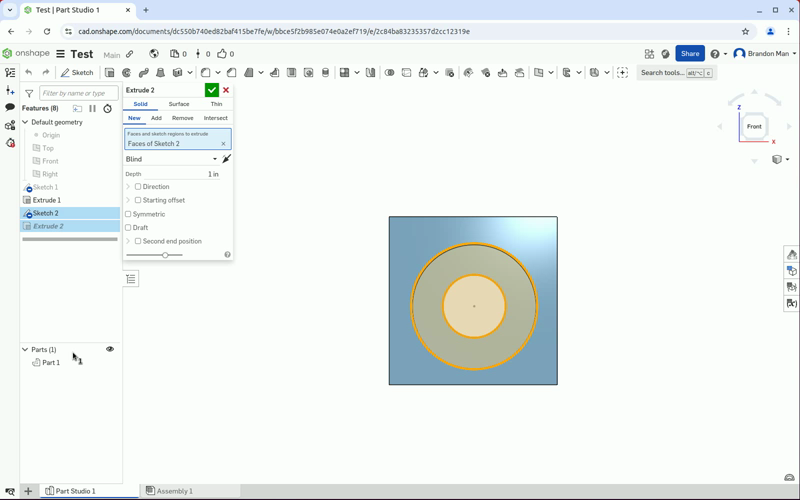
mouse_move(143, 106)
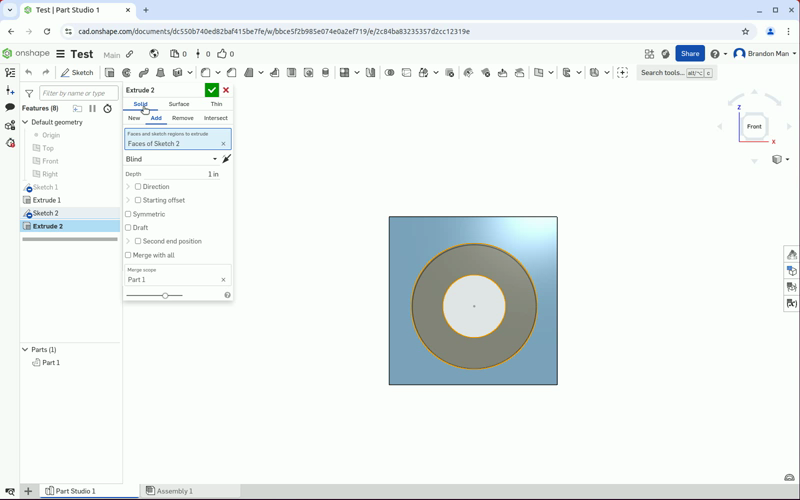
click(143, 106)
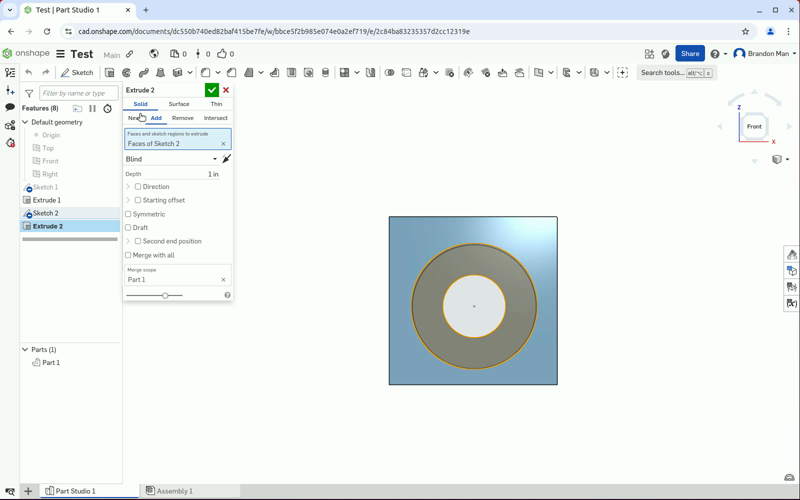
mouse_move(137, 120)
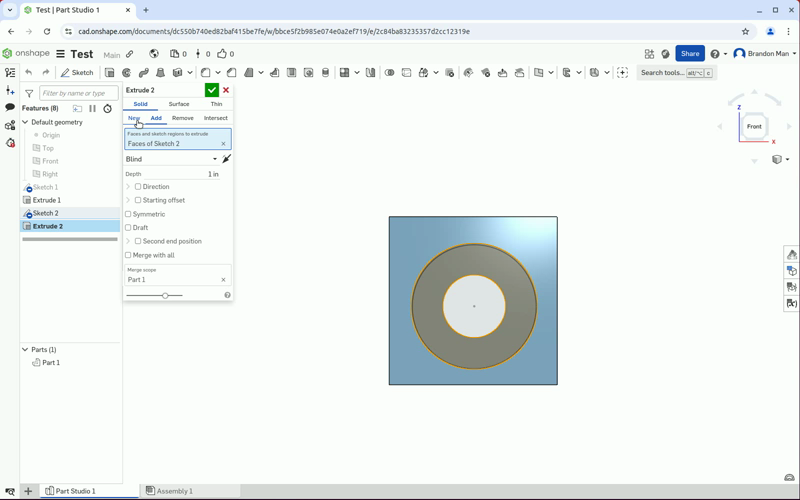
click(137, 120)
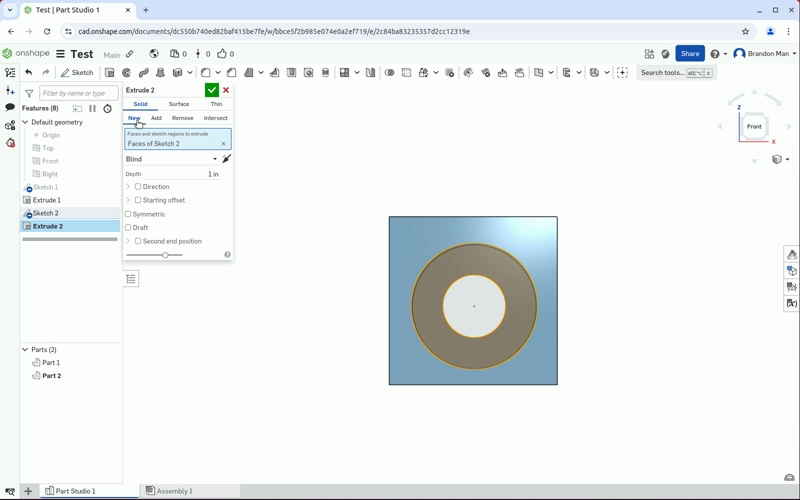
key(tab, 4)
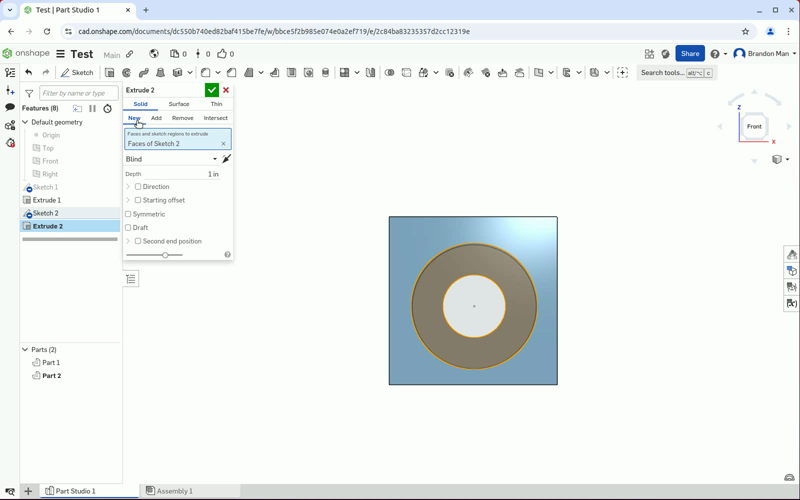
text(23.108)
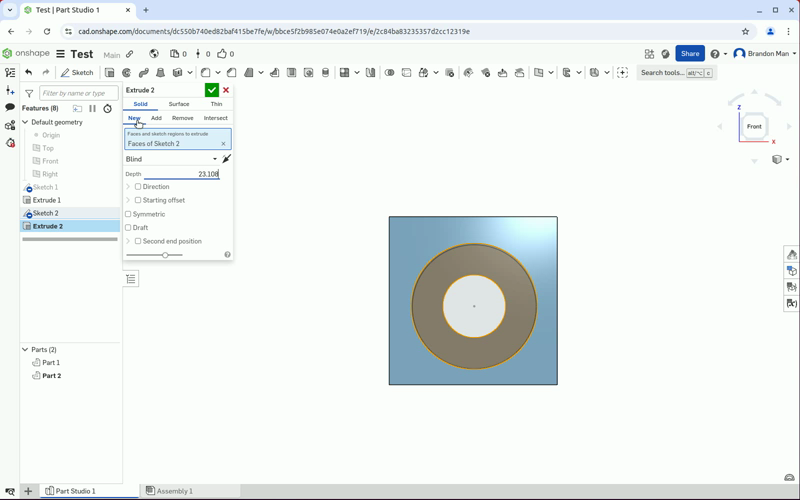
key(enter)
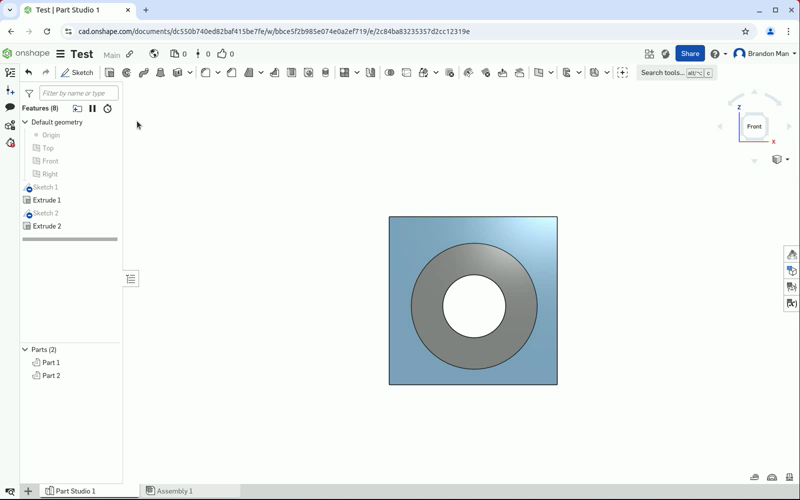
key(shift+h)
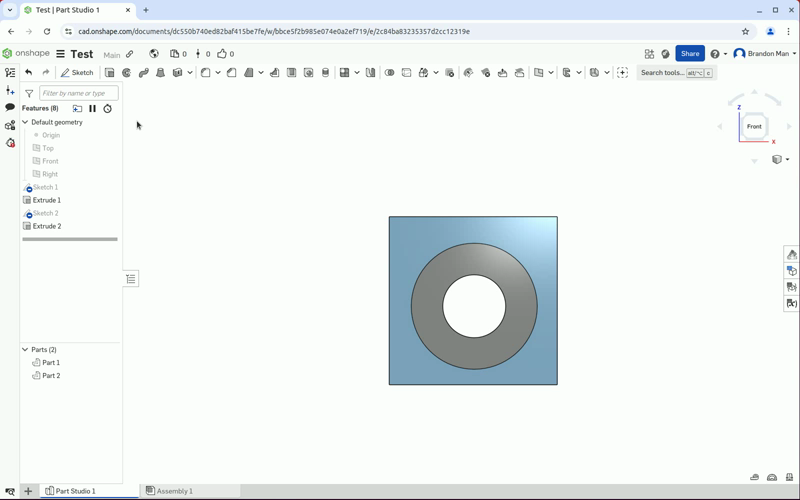
key(shift+h)
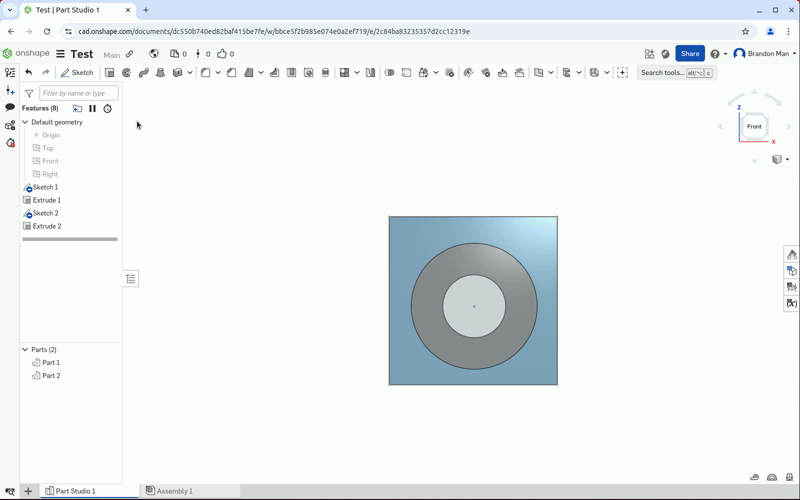
key(shift+7)
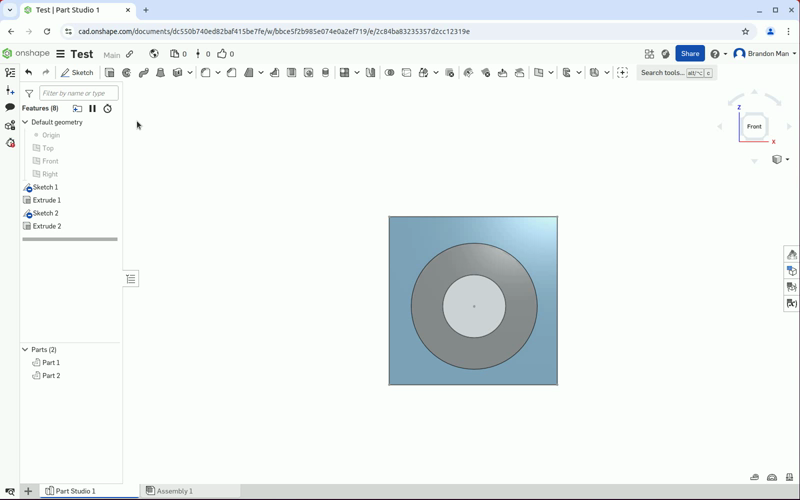
key(left, 2)
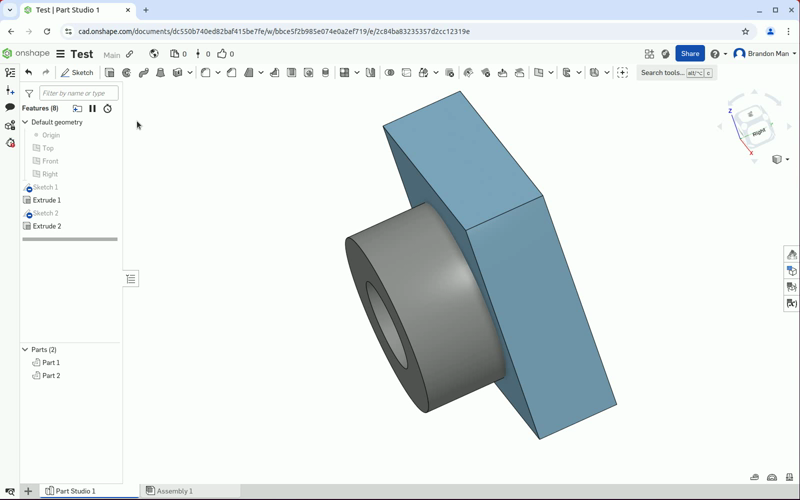
key(down, 2)
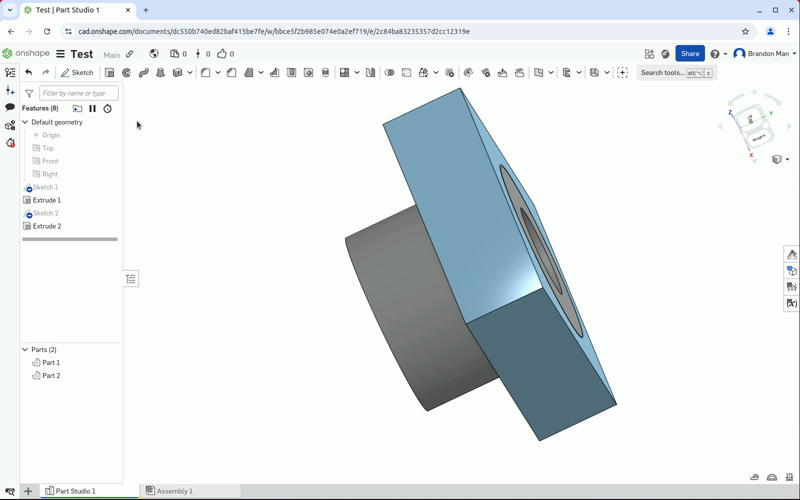
key(up, 2)
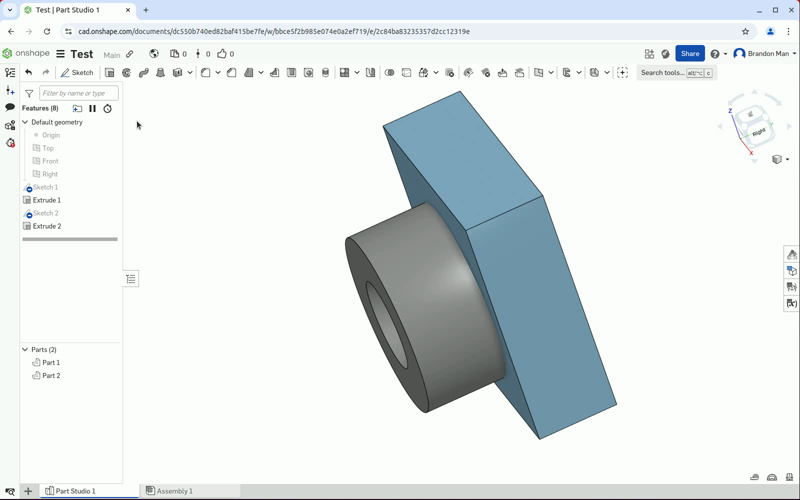
key(right, 2)
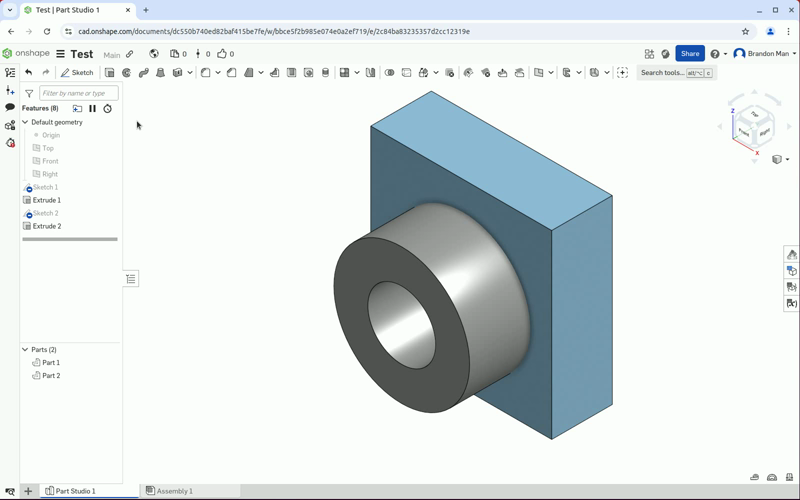
mouse_move(73, 189)
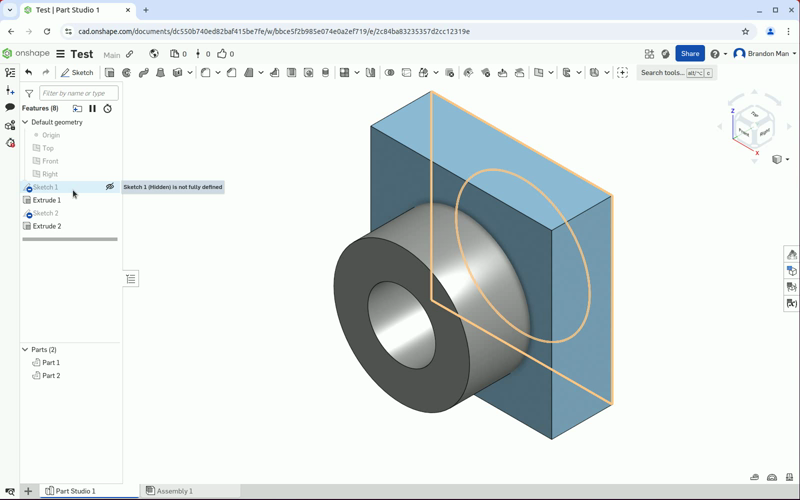
click(73, 189)